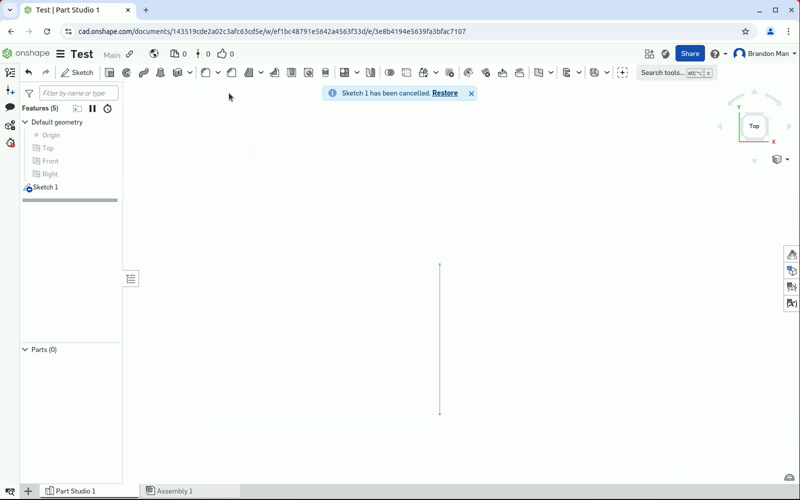
key(shift+h)
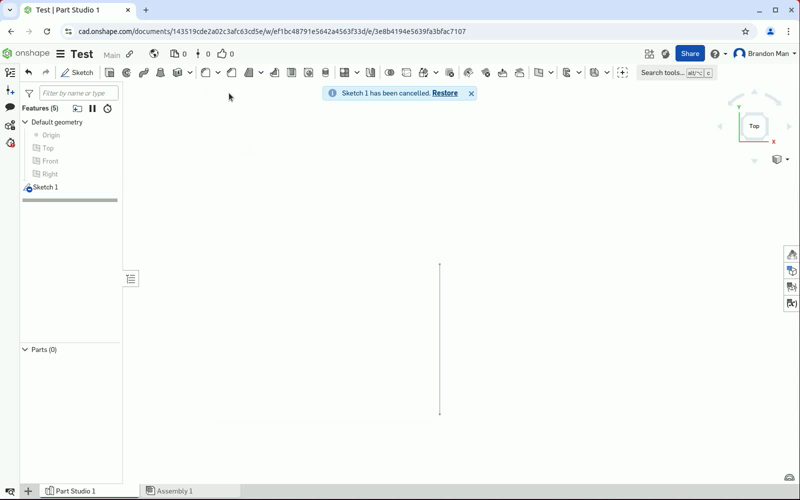
key(shift+s)
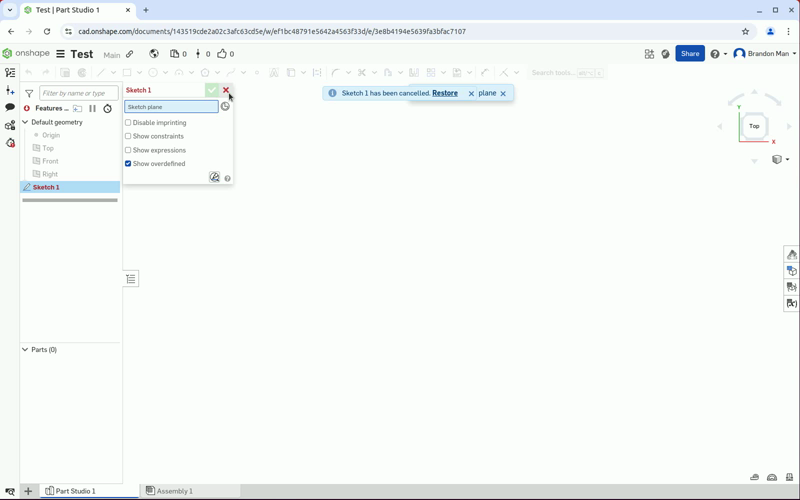
mouse_move(73, 150)
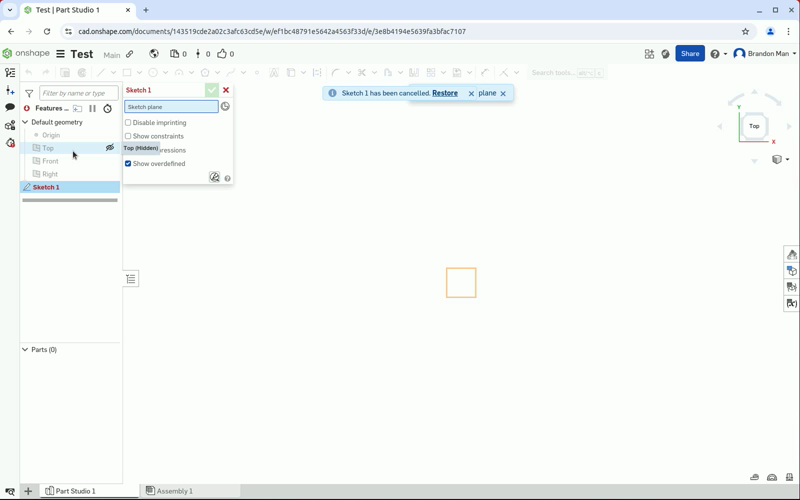
click(73, 150)
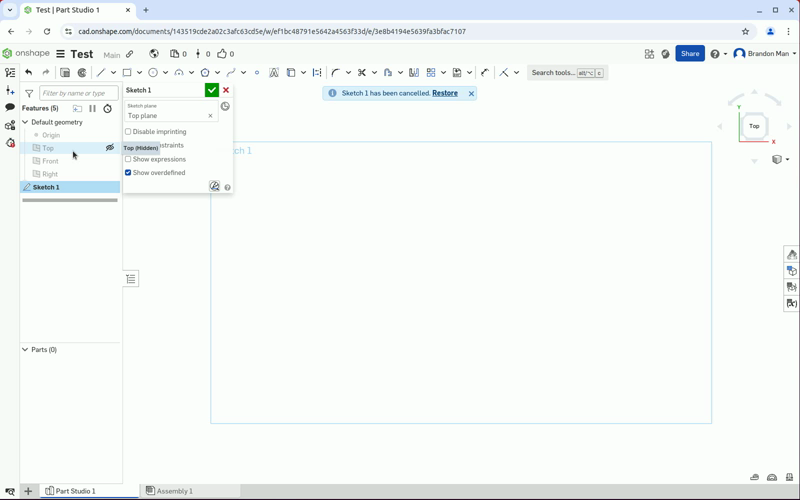
mouse_move(73, 352)
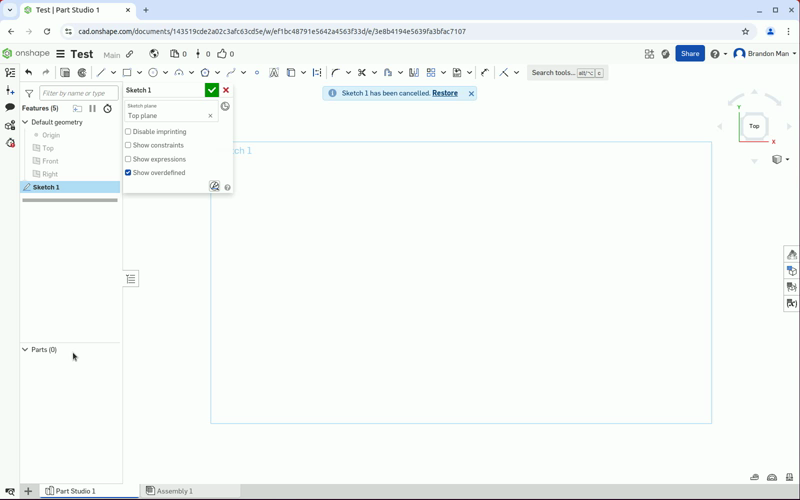
key(y)
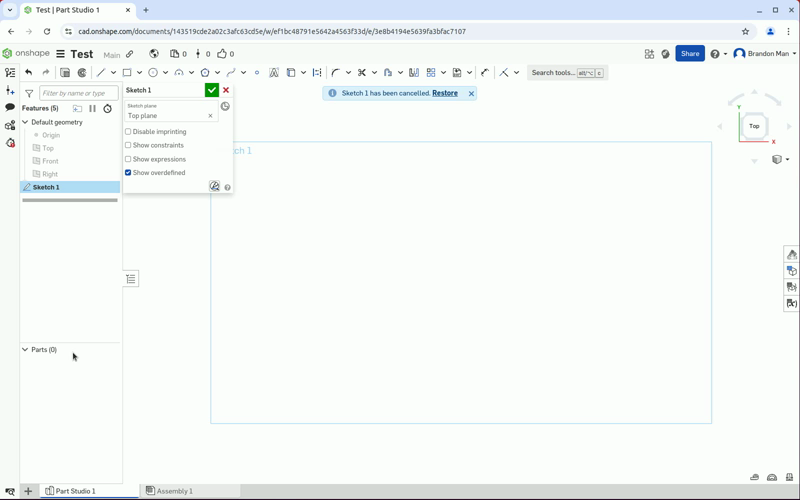
key(l)
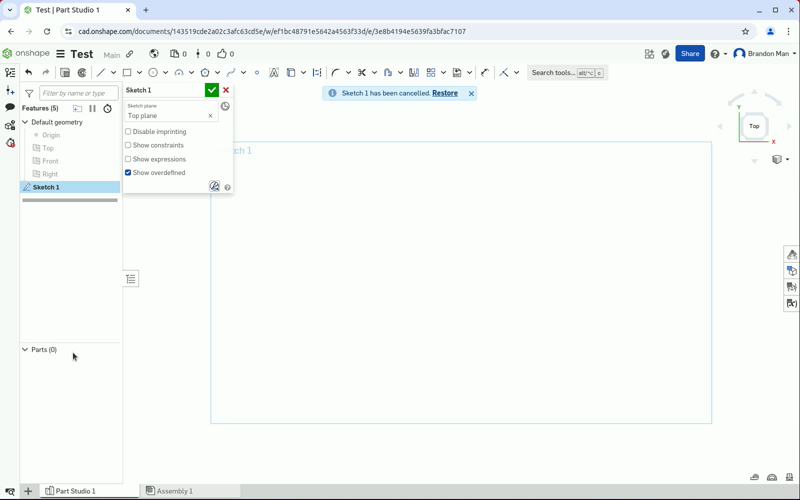
key_down(shift)
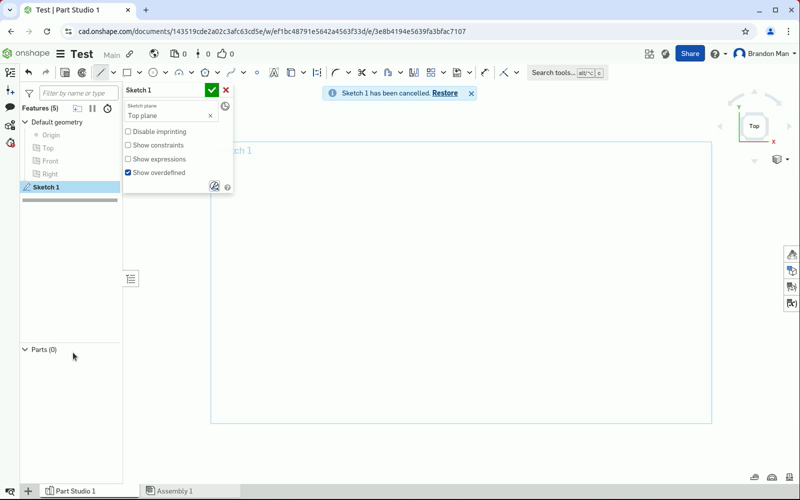
mouse_move(385, 282)
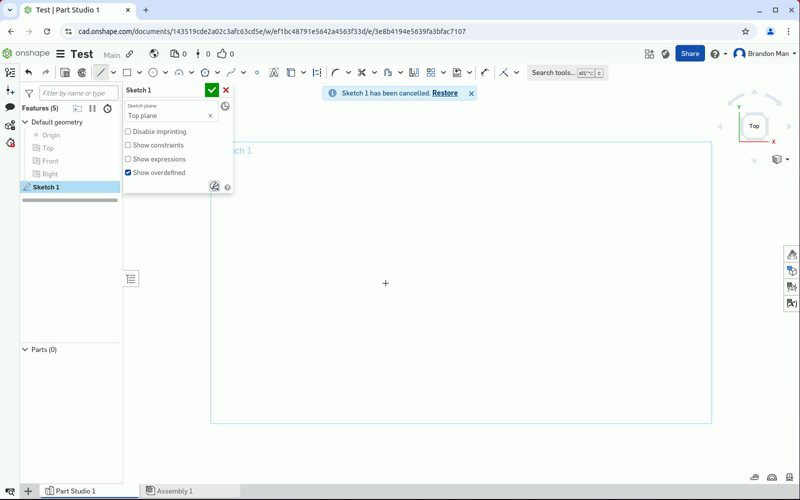
click(385, 282)
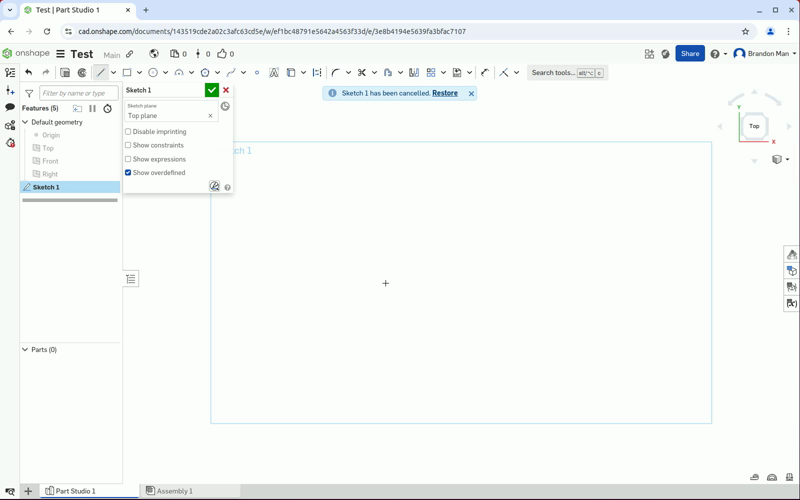
key_up(shift)
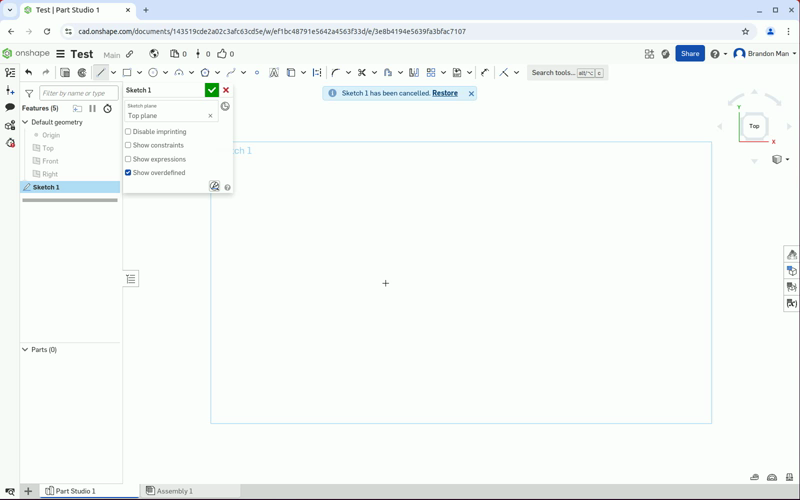
key_down(shift)
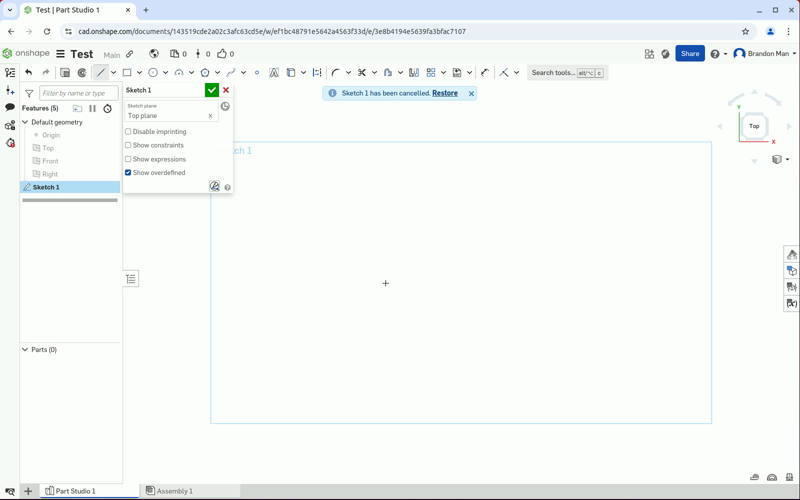
mouse_move(461, 282)
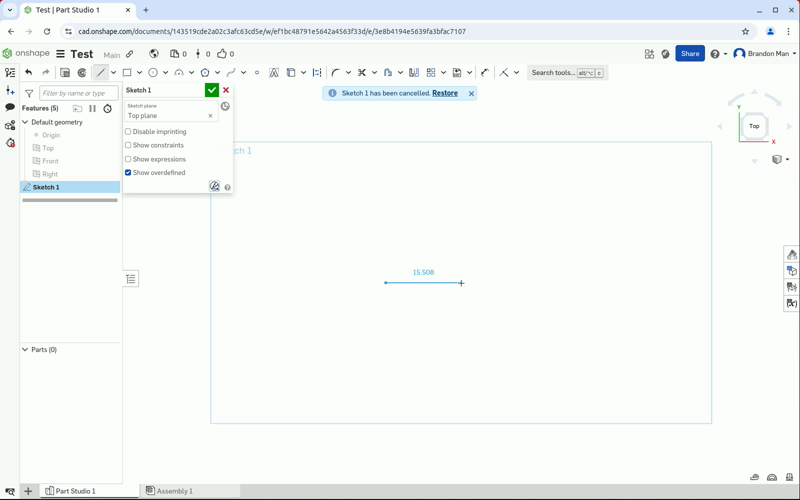
click(461, 282)
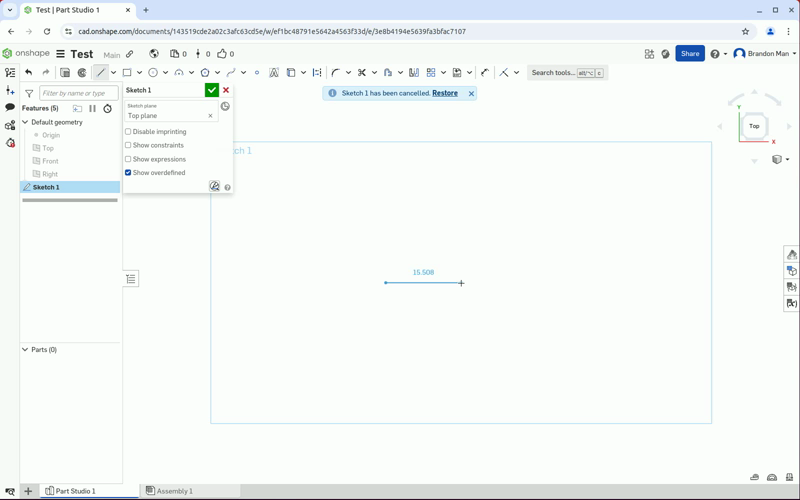
key_up(shift)
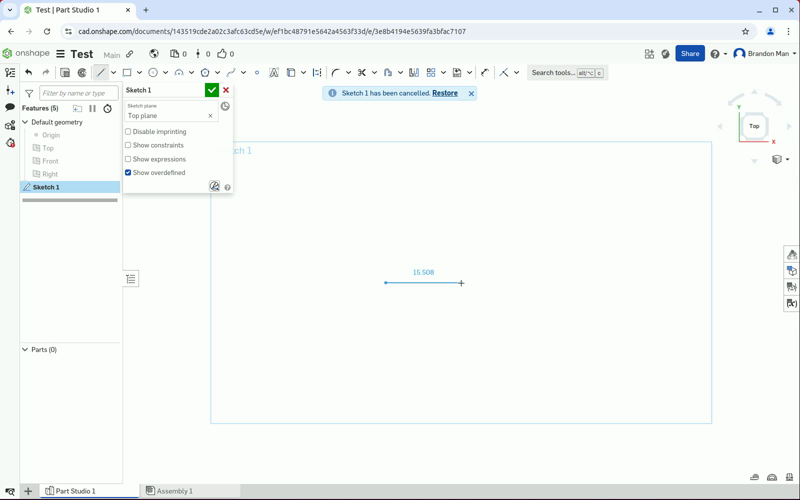
key_down(shift)
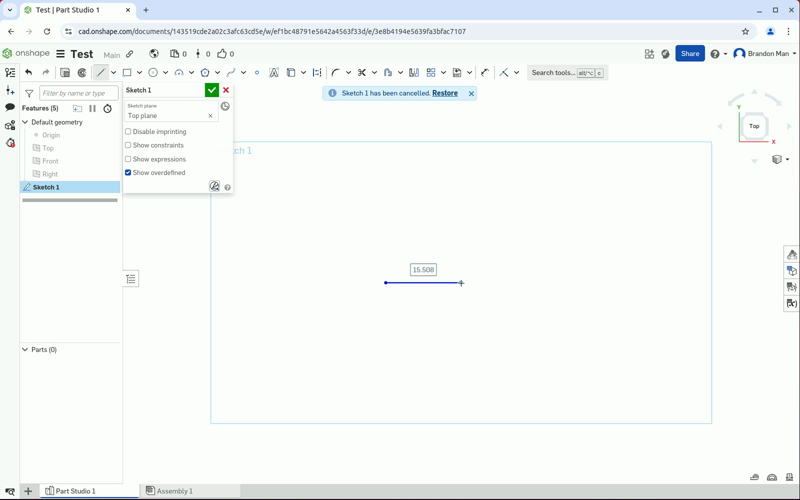
mouse_move(461, 207)
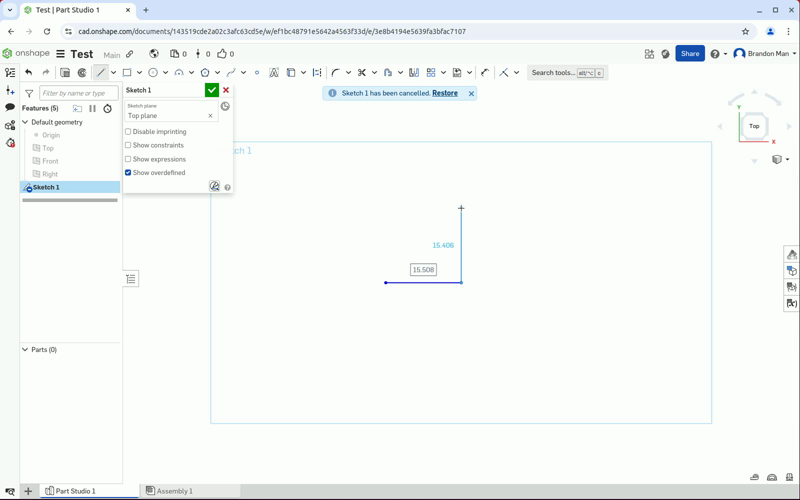
click(461, 207)
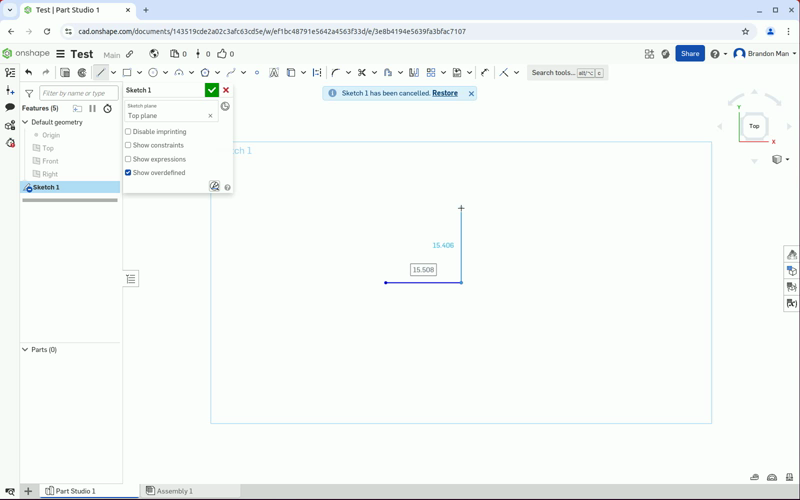
key_up(shift)
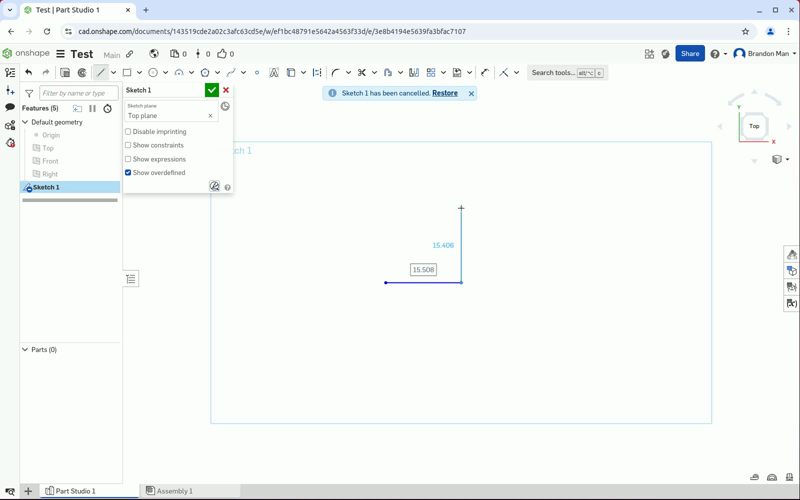
key_down(shift)
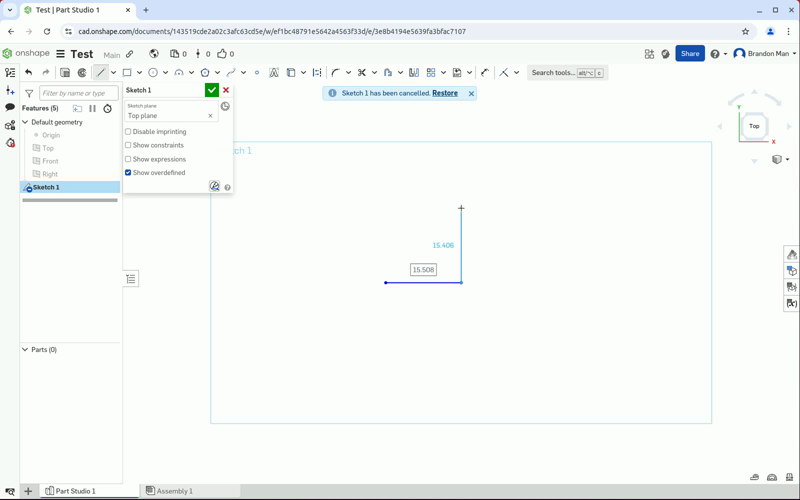
mouse_move(385, 207)
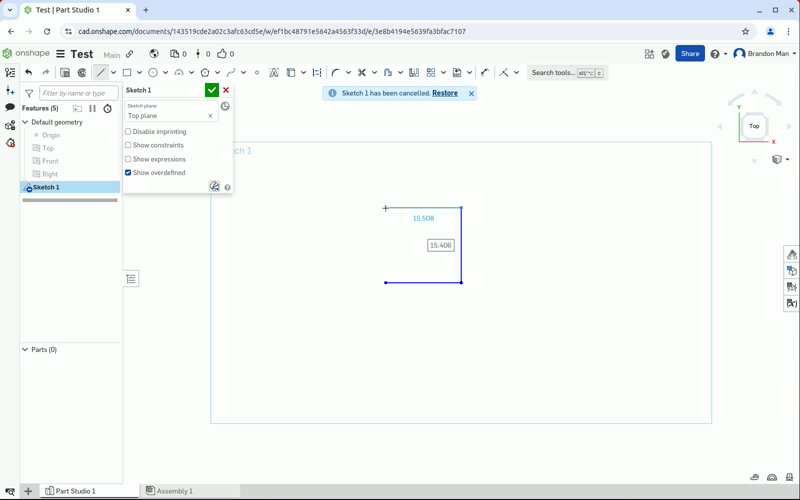
click(385, 207)
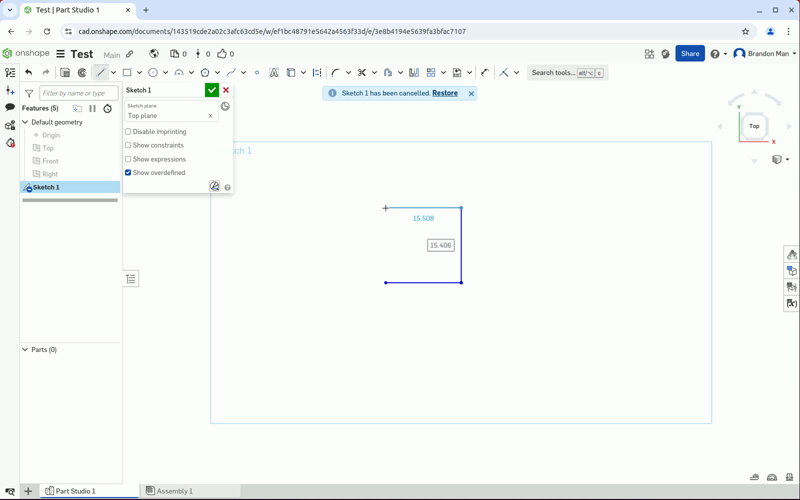
key_up(shift)
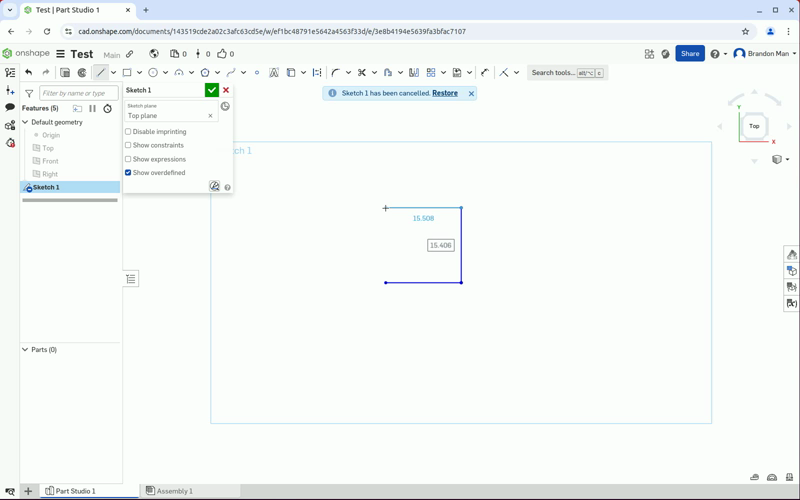
key_down(shift)
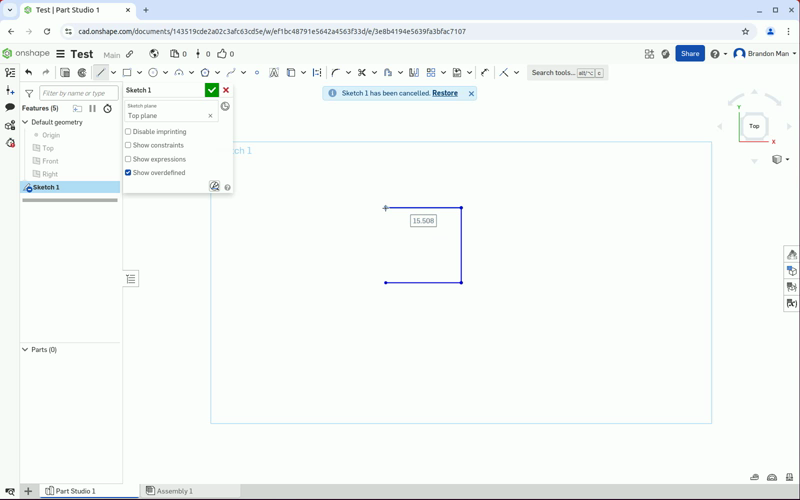
mouse_move(385, 282)
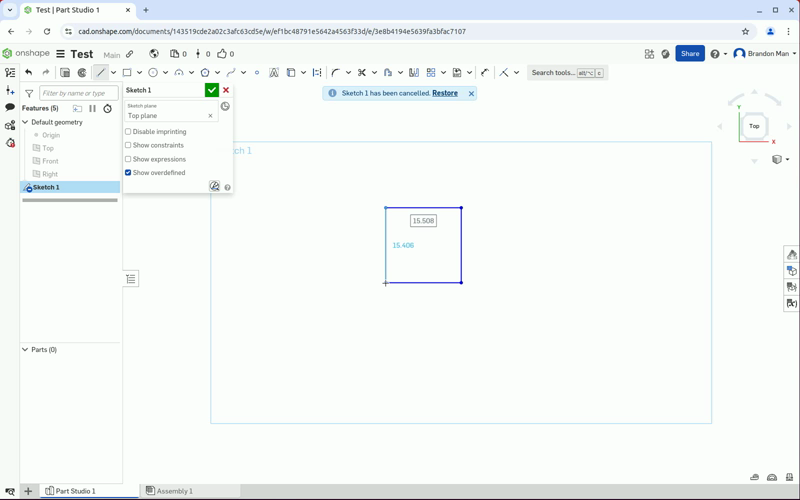
key_up(shift)
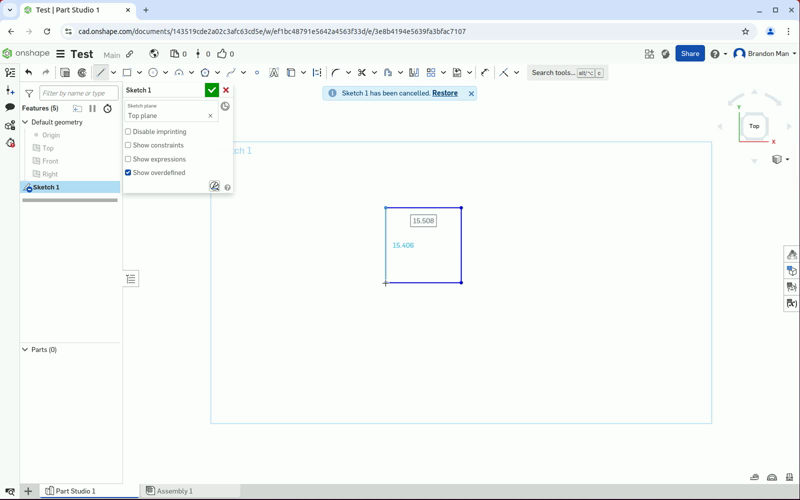
click(385, 282)
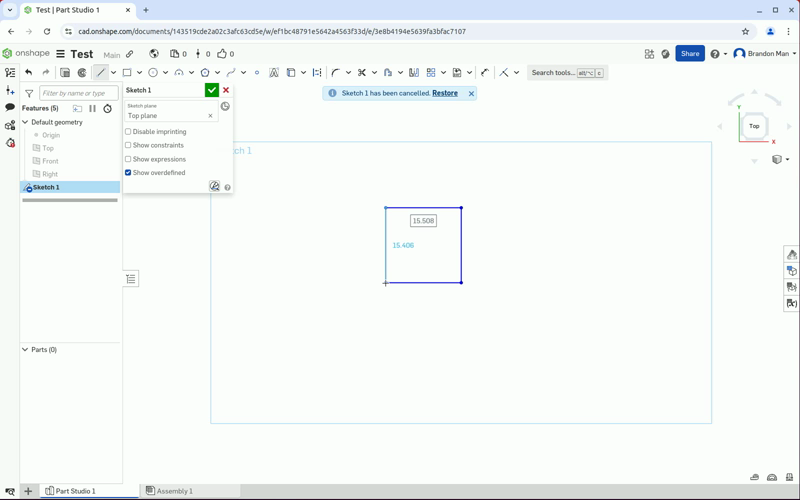
key(esc)
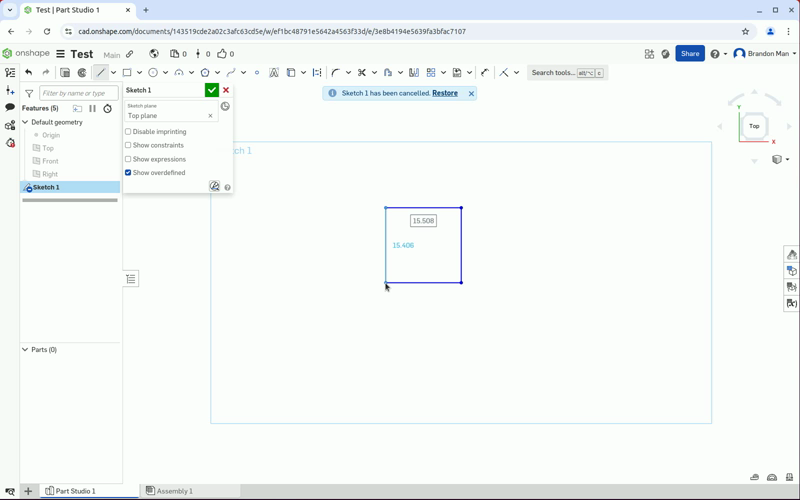
mouse_move(426, 216)
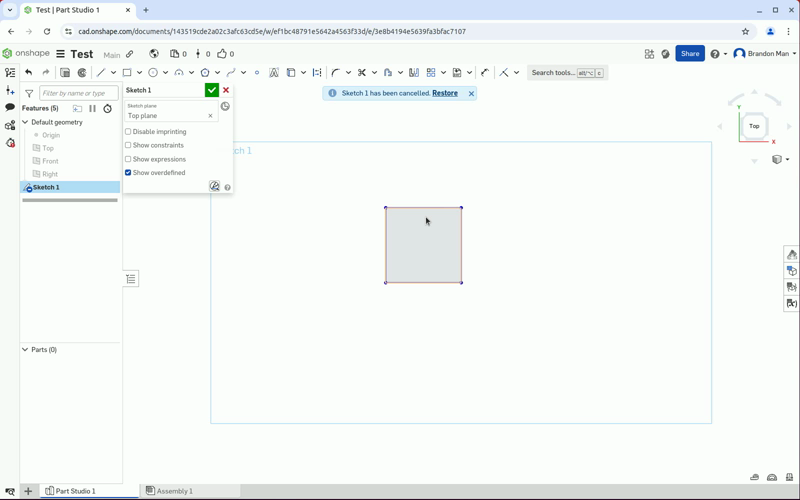
click(426, 216)
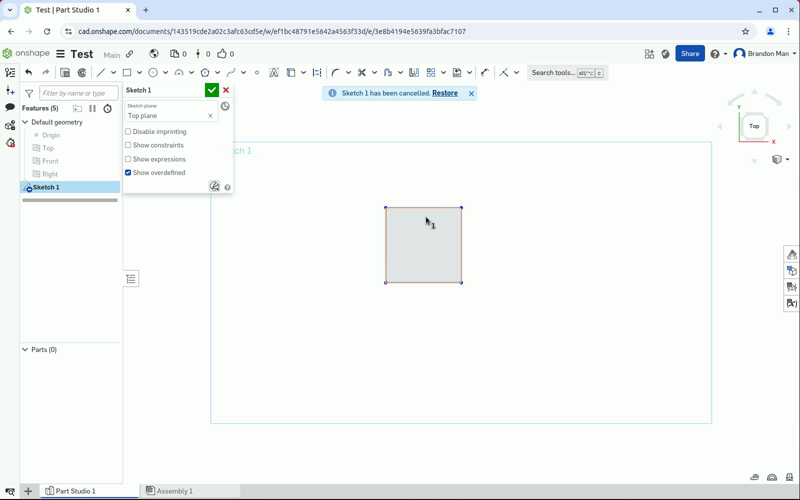
mouse_move(73, 352)
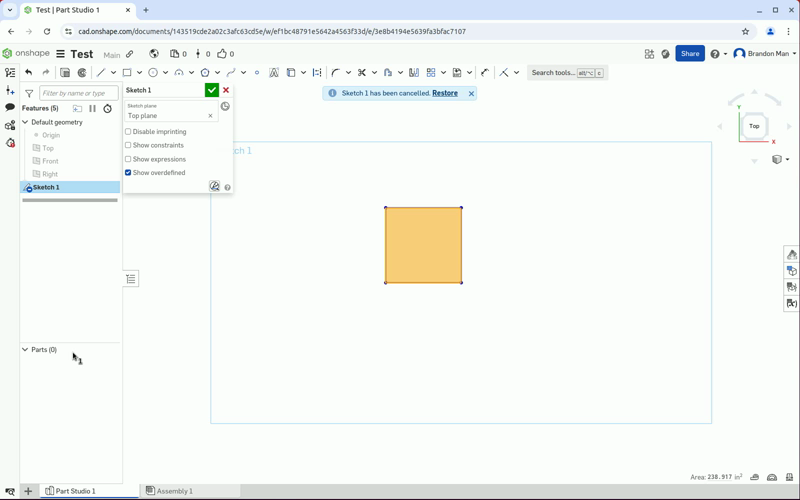
key(shift+y)
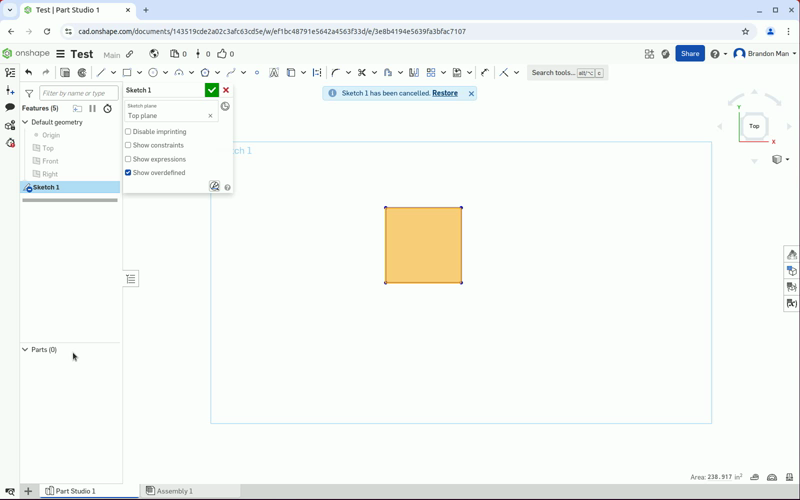
key(shift+e)
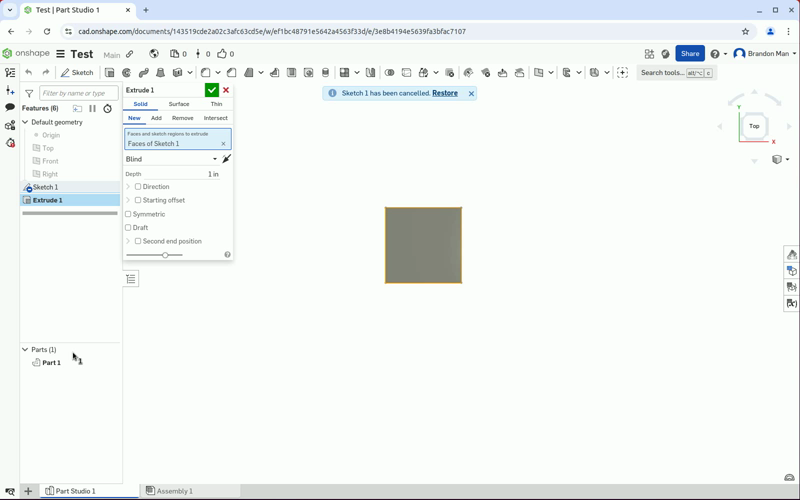
mouse_move(143, 106)
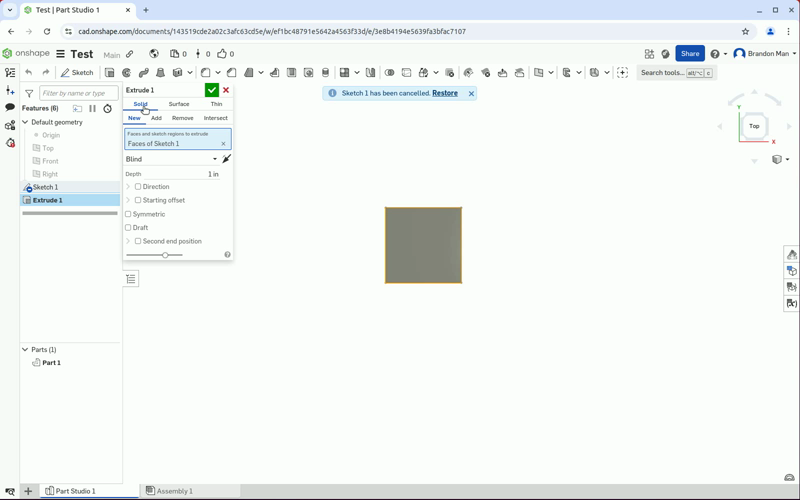
click(143, 106)
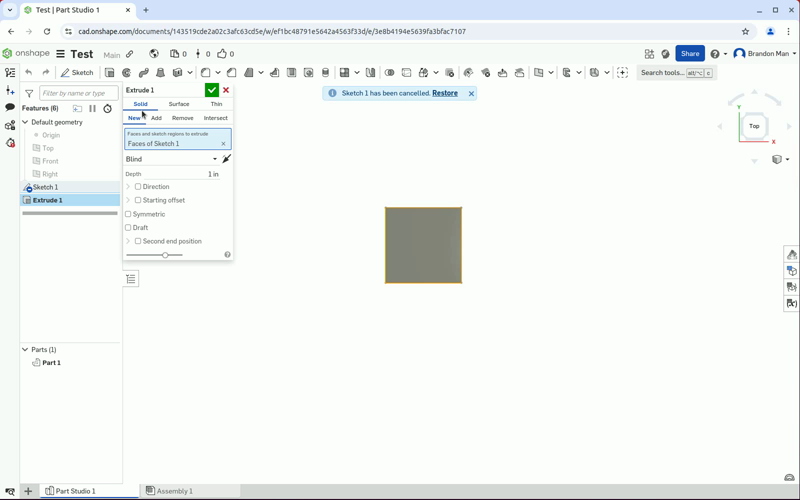
mouse_move(137, 120)
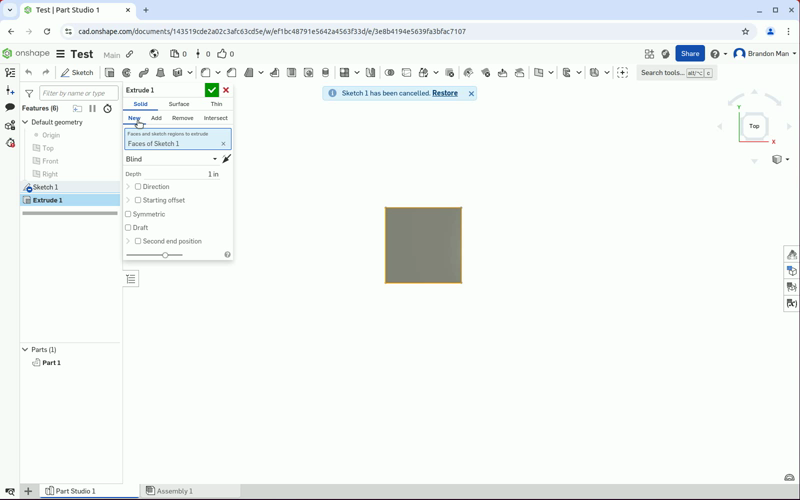
click(137, 120)
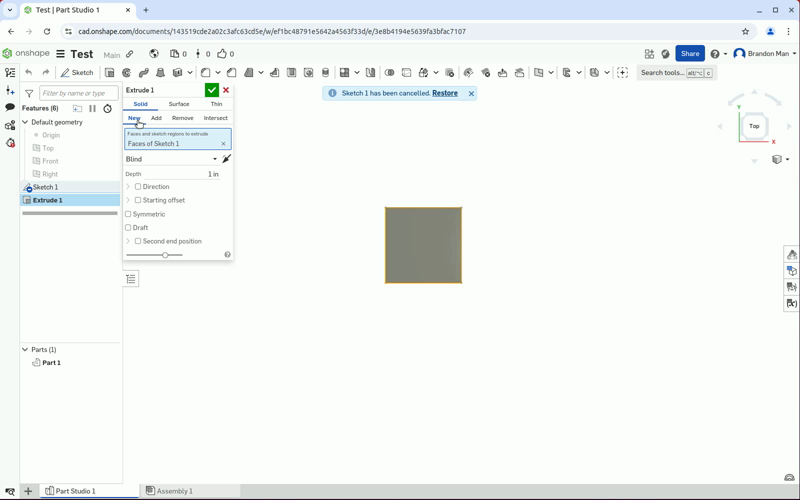
key(tab, 4)
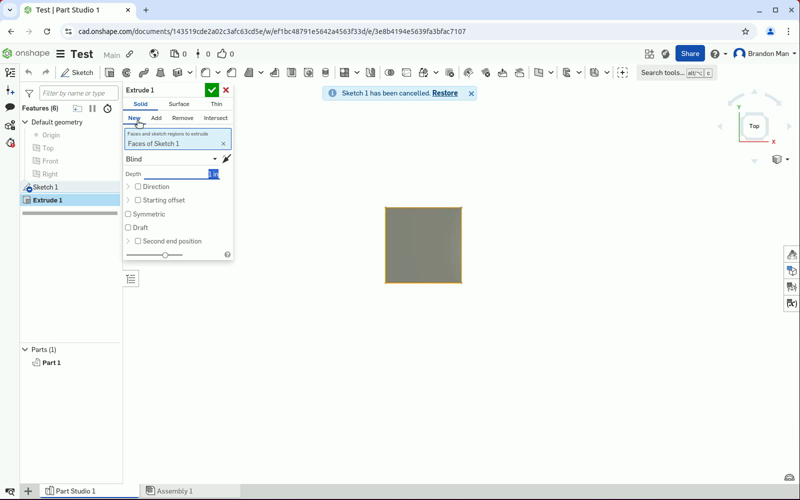
text(15.405)
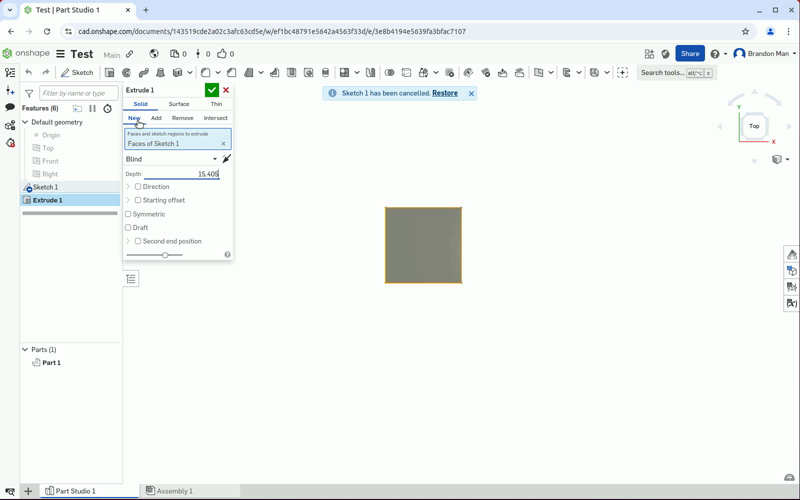
key(enter)
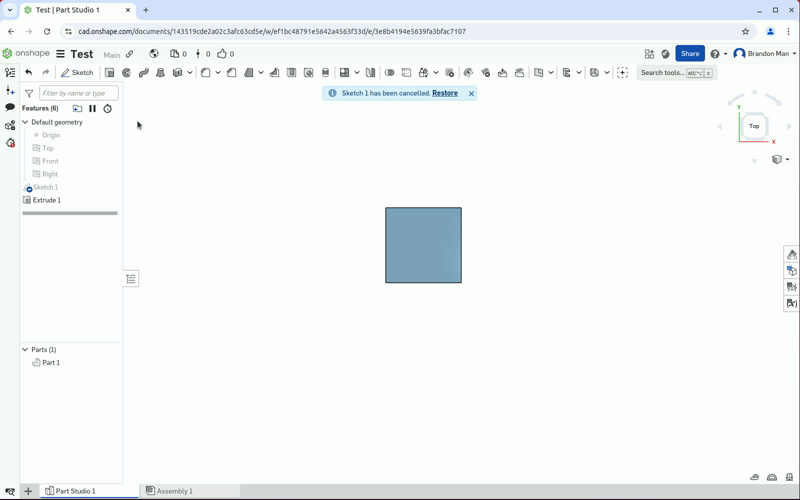
key(shift+h)
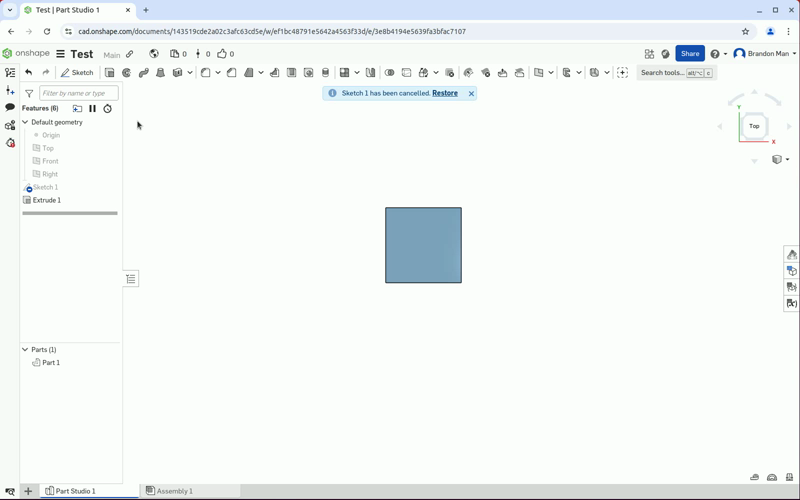
key(shift+h)
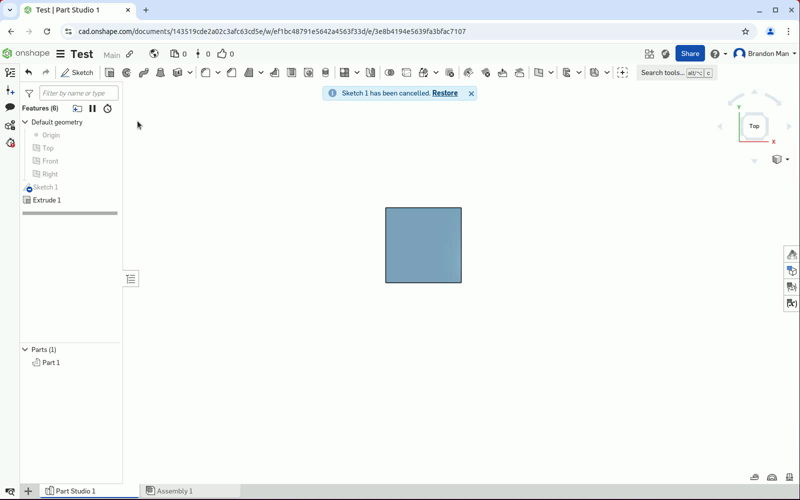
mouse_move(73, 189)
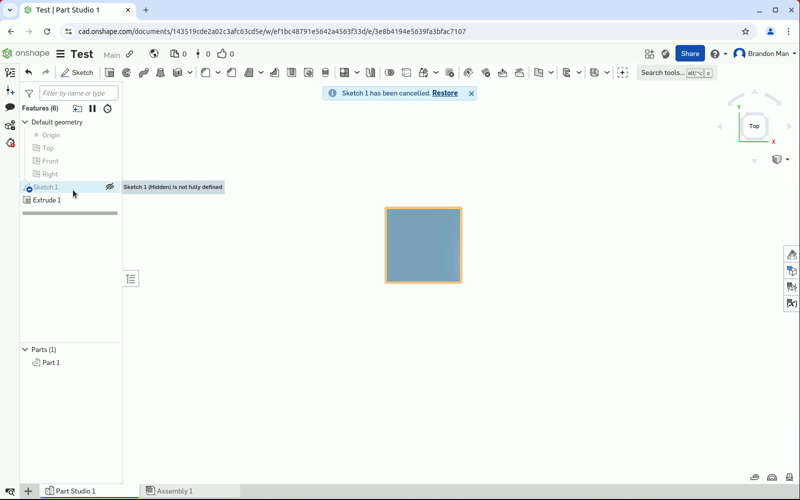
click(73, 189)
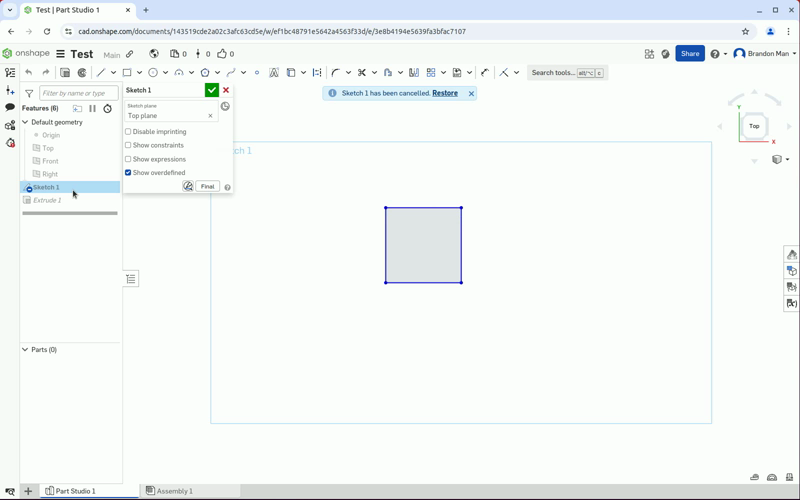
mouse_move(229, 92)
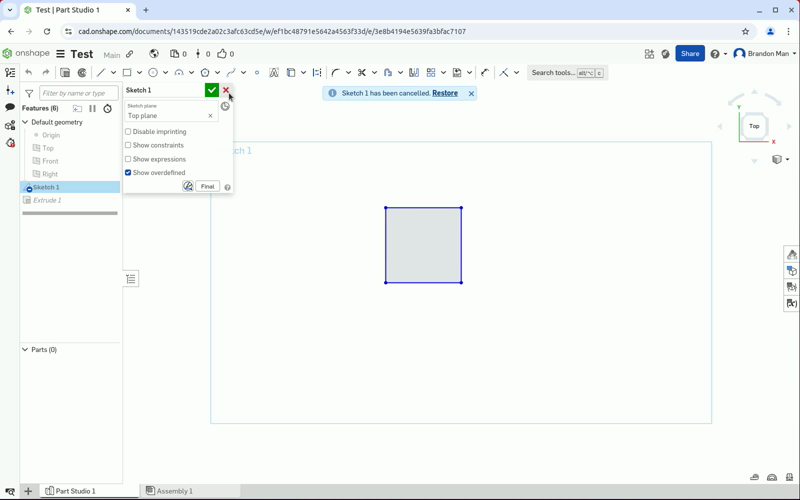
click(229, 92)
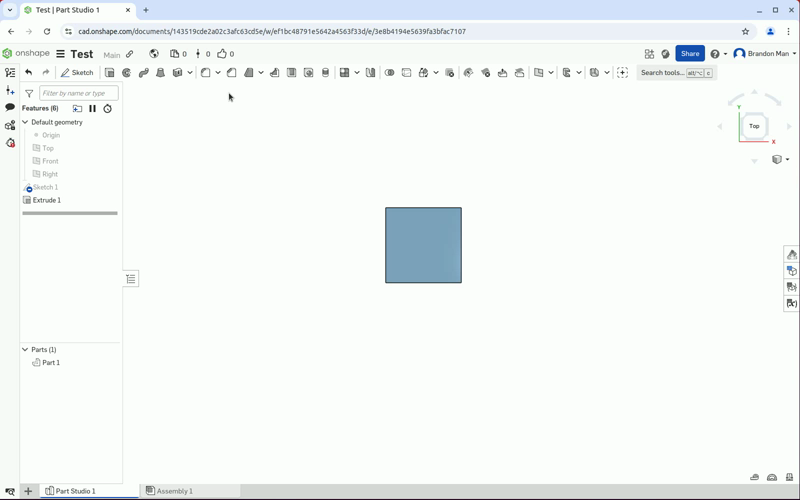
mouse_move(541, 75)
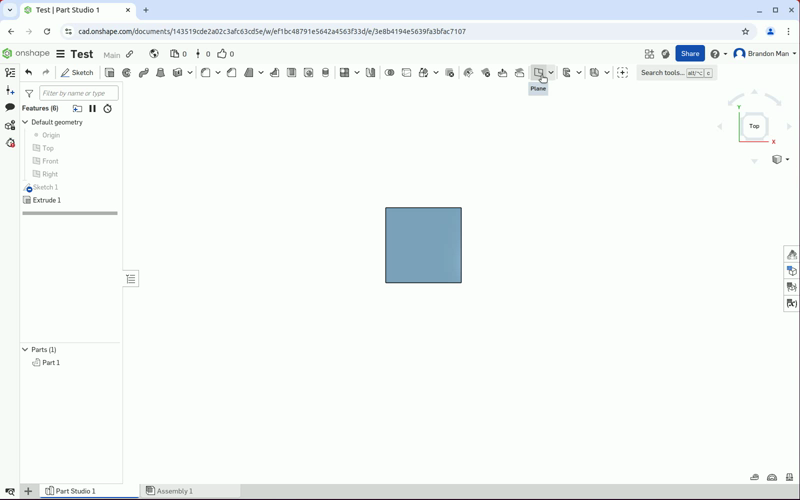
click(541, 75)
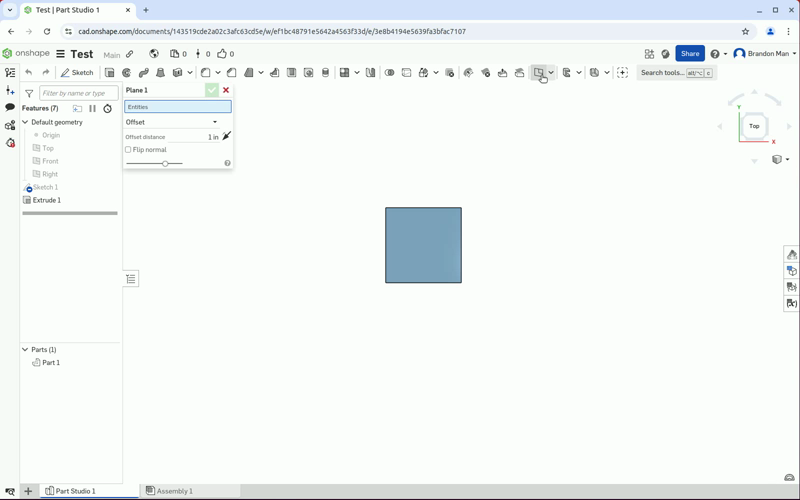
mouse_move(73, 150)
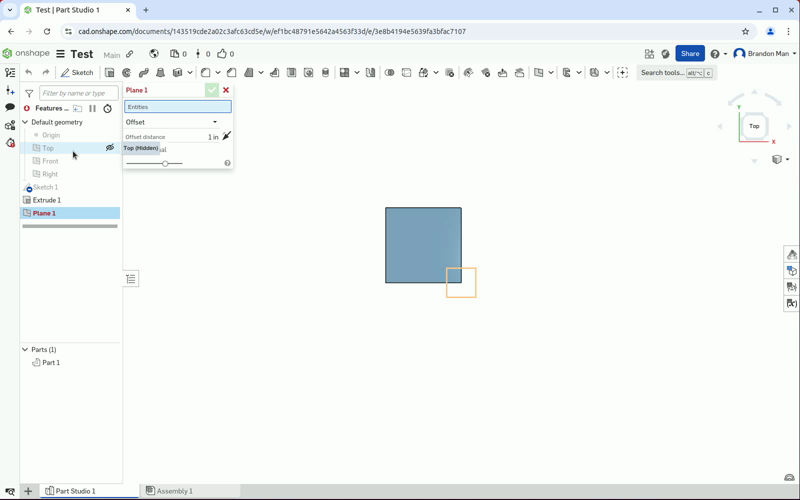
click(73, 150)
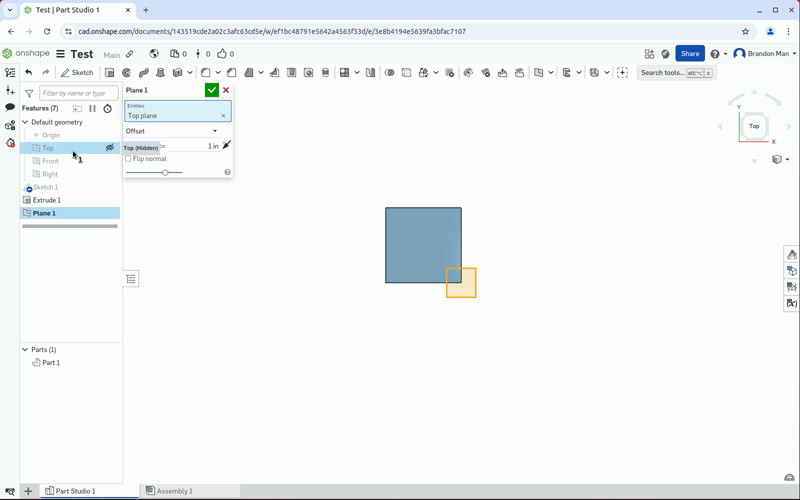
key(tab, 2)
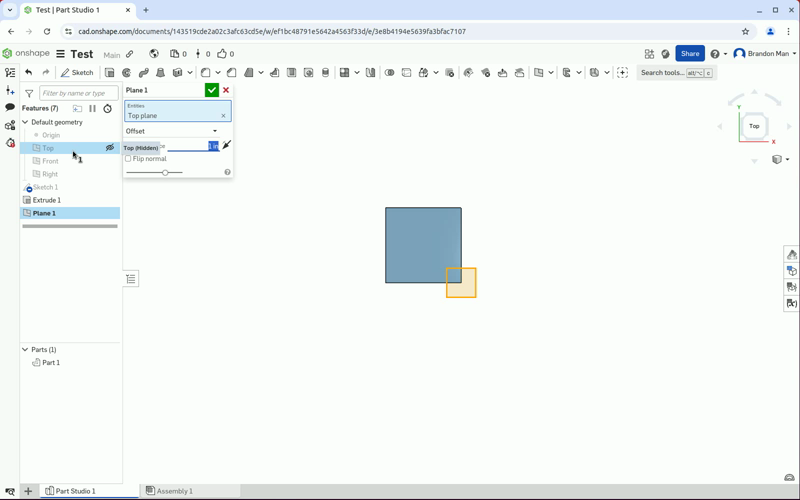
text(15.405)
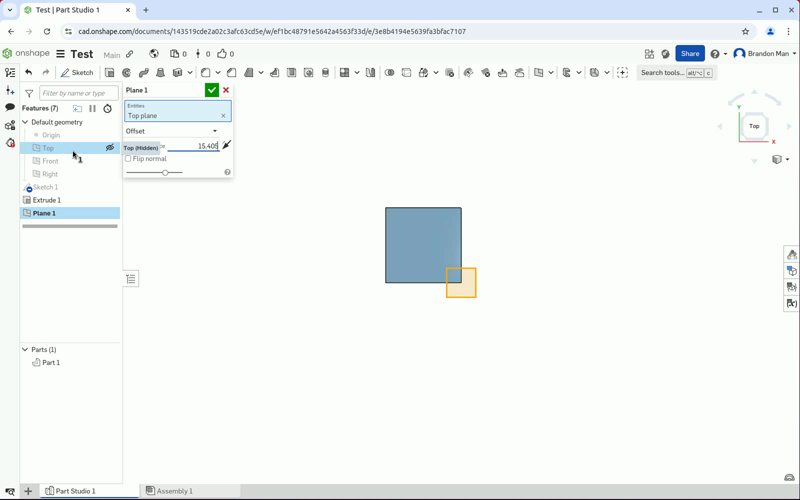
key(enter, 2)
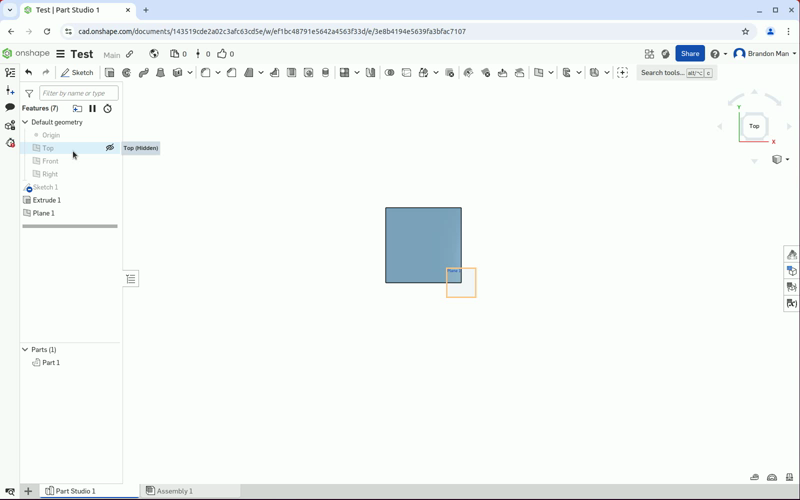
key(shift+s)
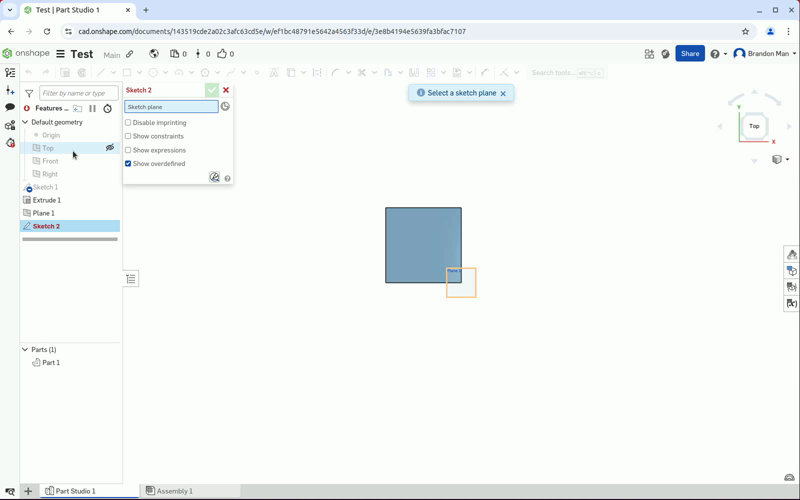
mouse_move(73, 215)
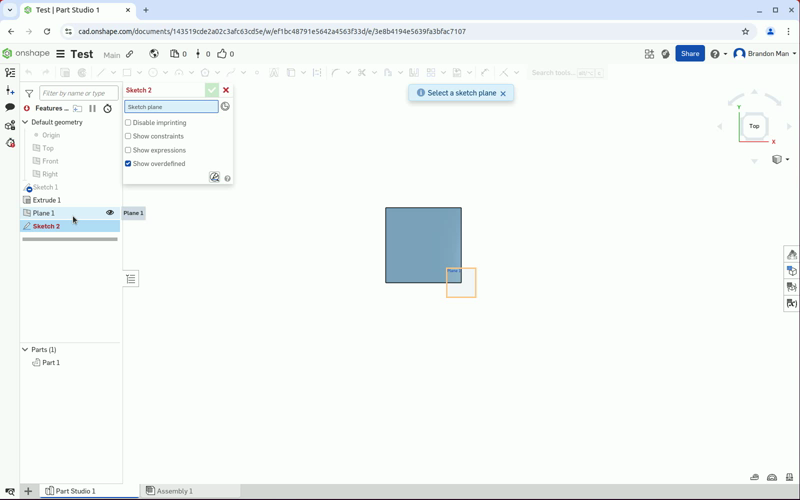
click(73, 215)
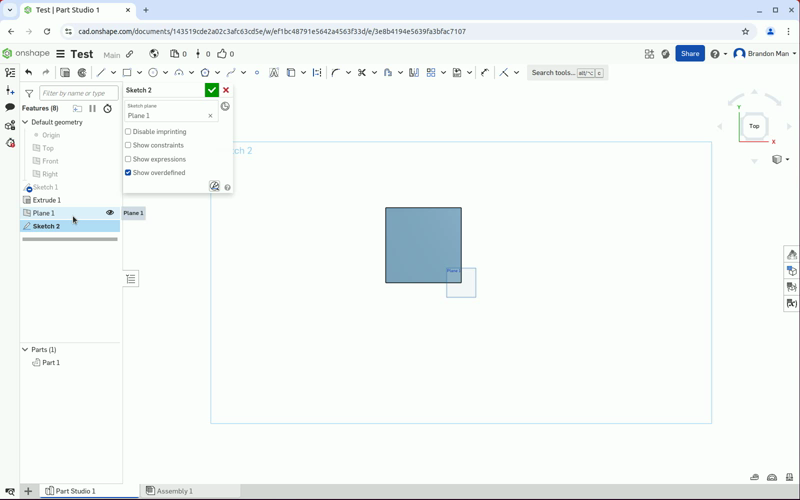
mouse_move(73, 352)
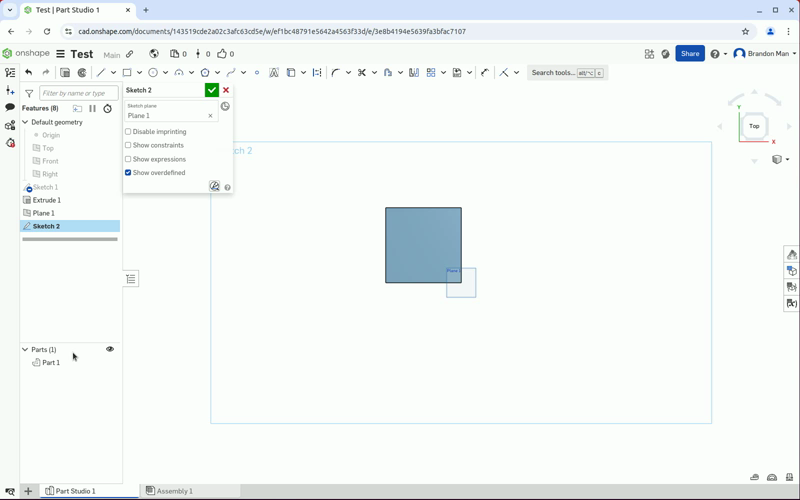
key(y)
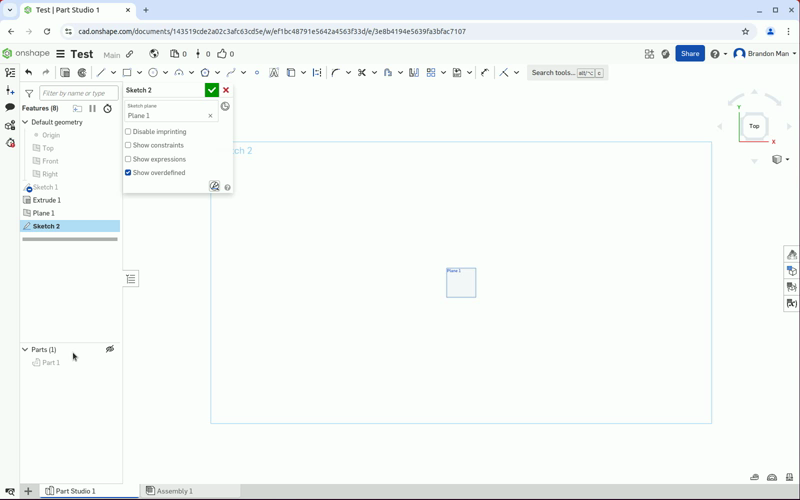
key(c)
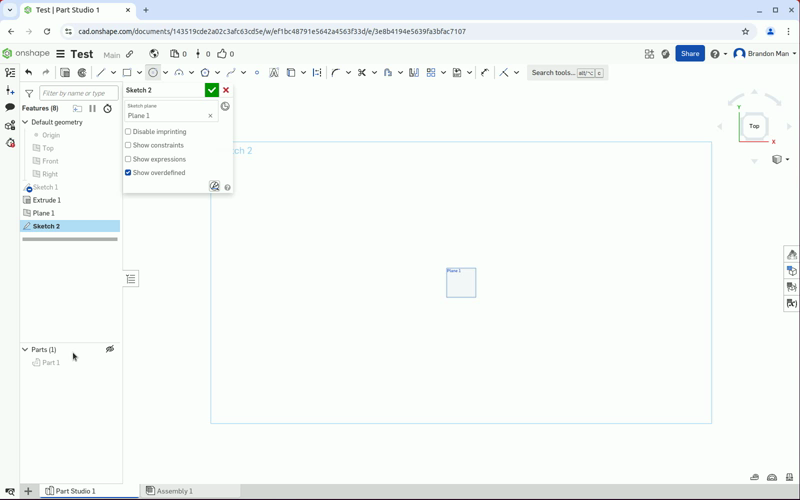
key_down(shift)
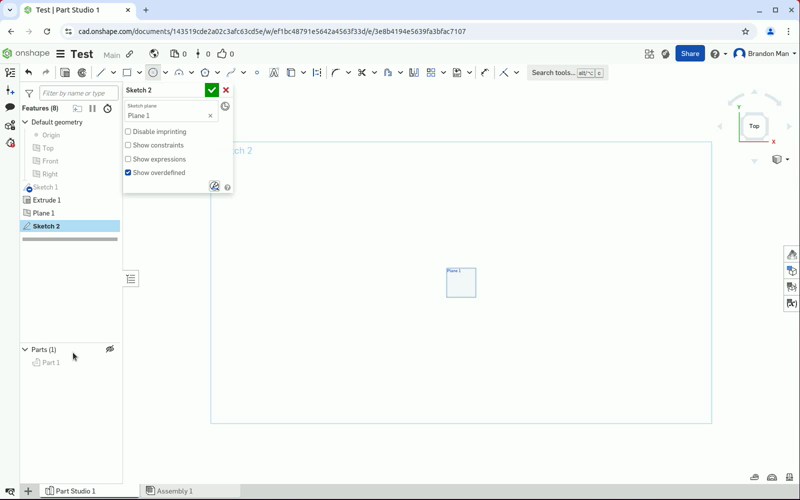
mouse_move(423, 245)
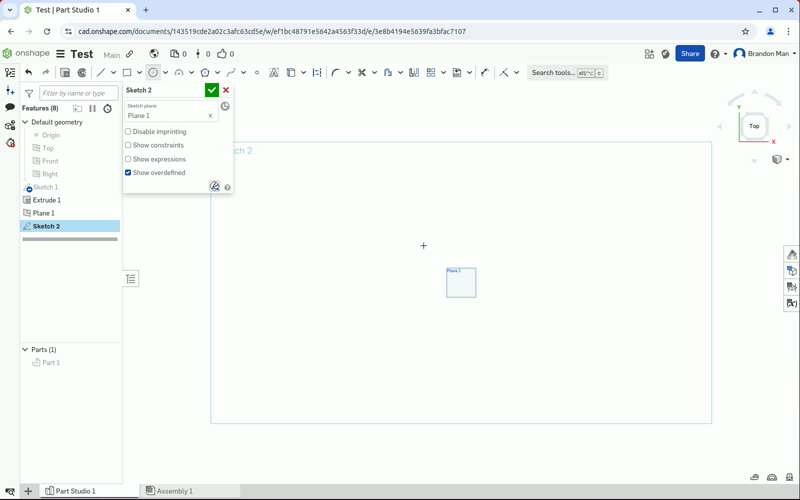
click(423, 245)
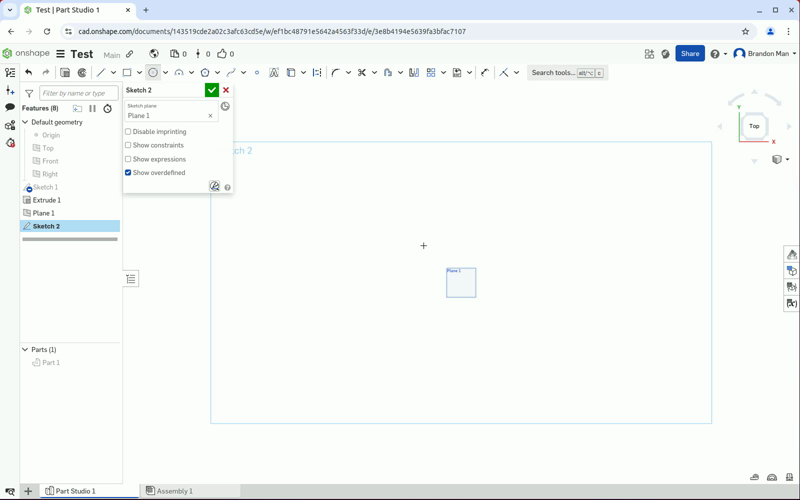
key_up(shift)
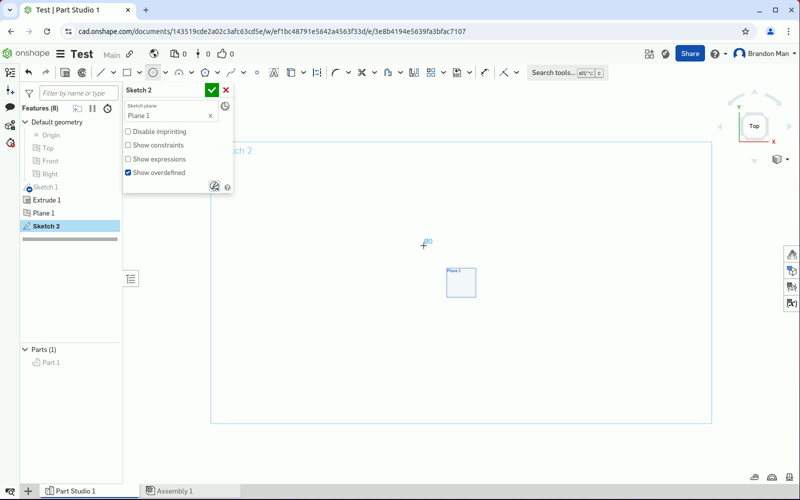
mouse_move(443, 245)
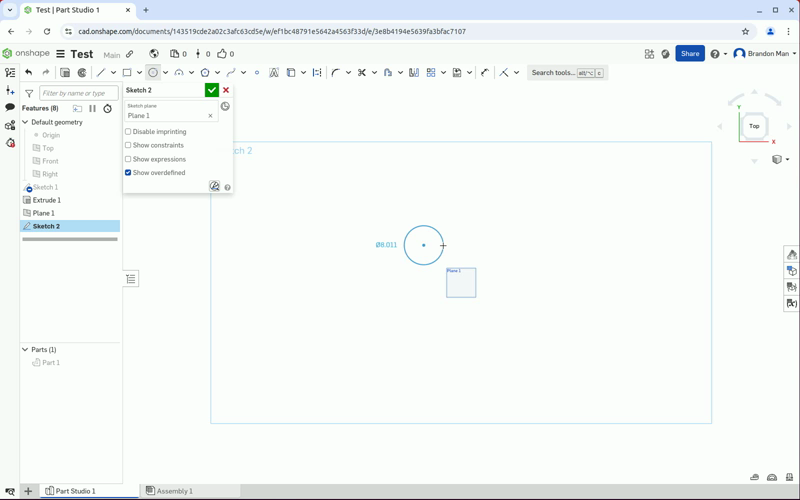
click(443, 245)
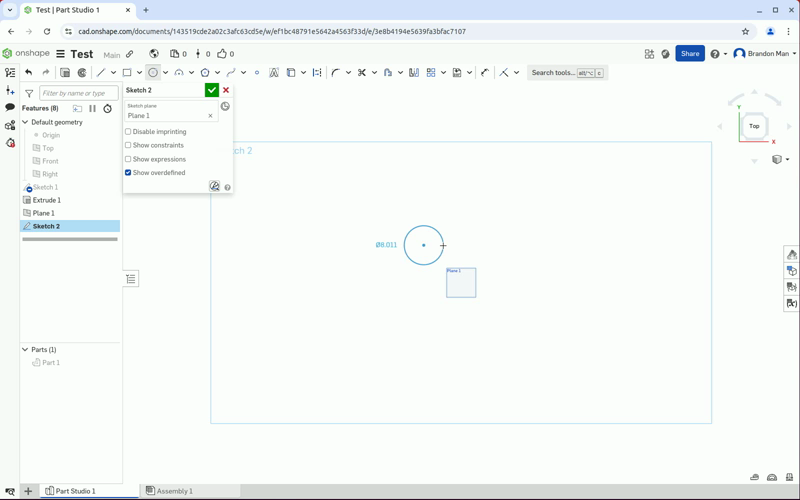
key(esc)
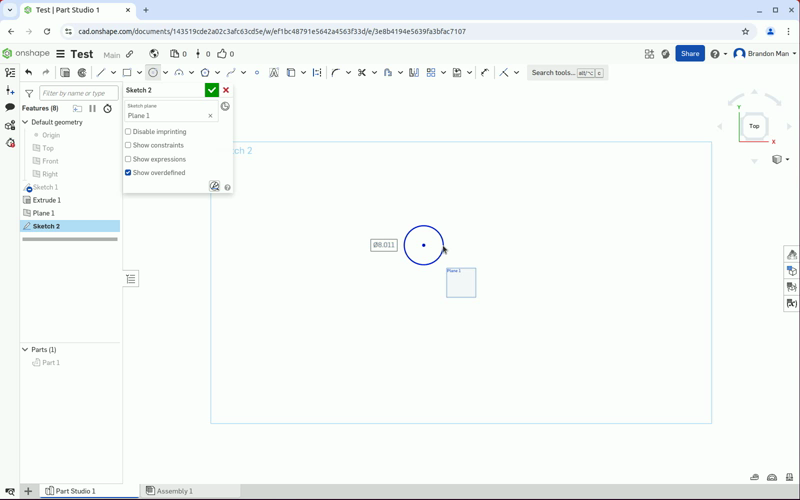
mouse_move(421, 247)
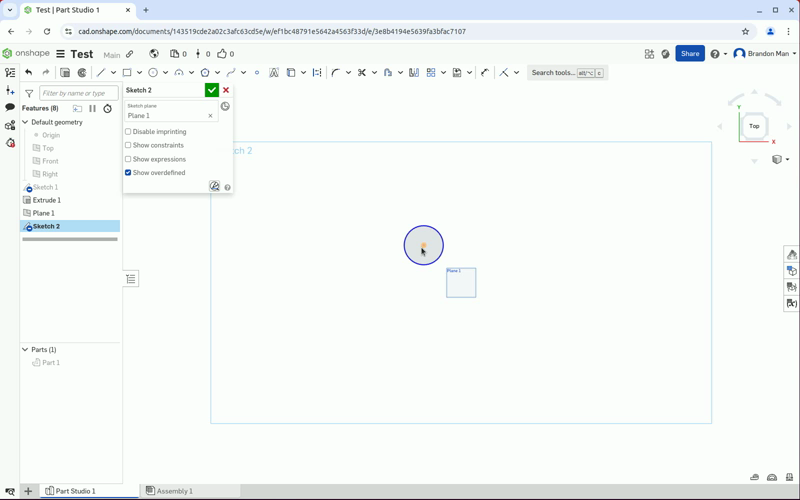
scroll(6)
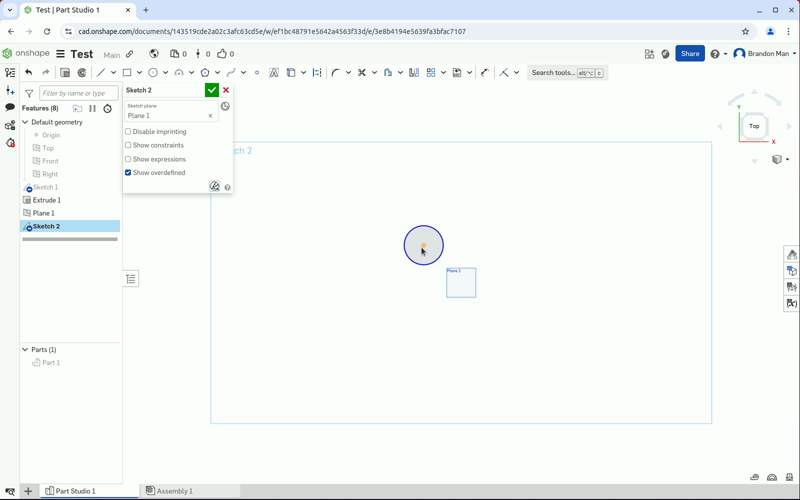
scroll(6)
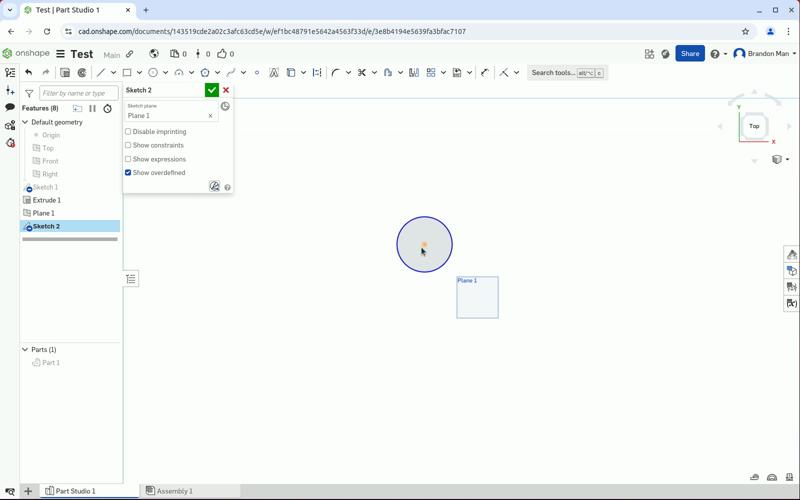
scroll(6)
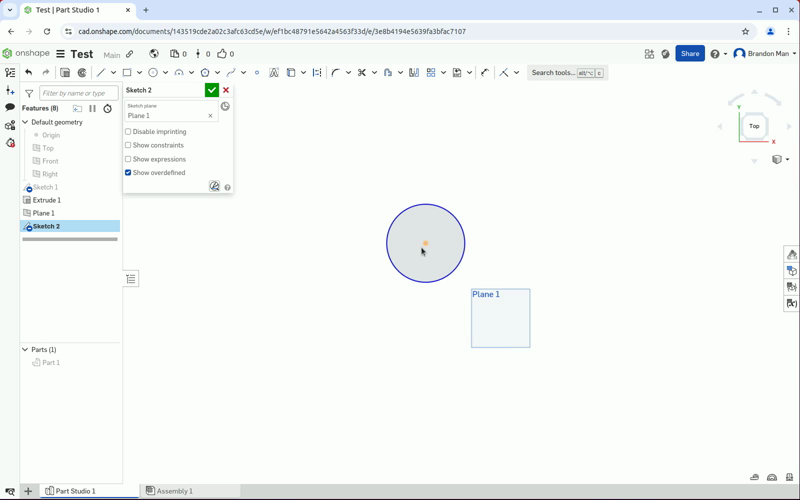
scroll(6)
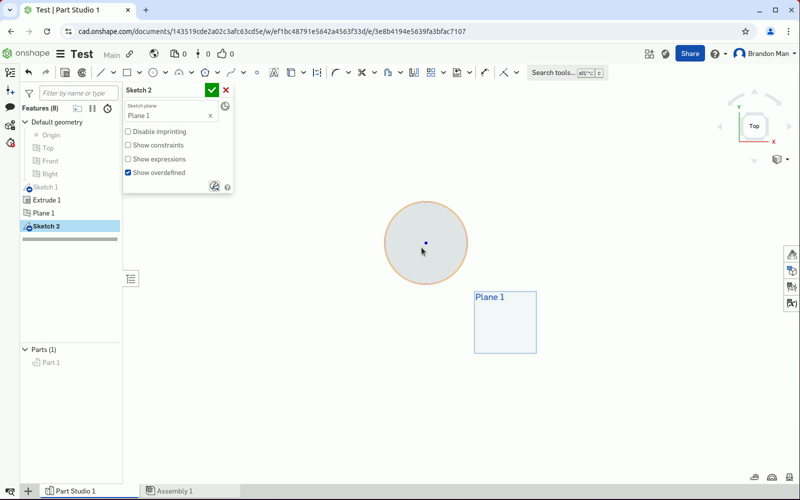
scroll(6)
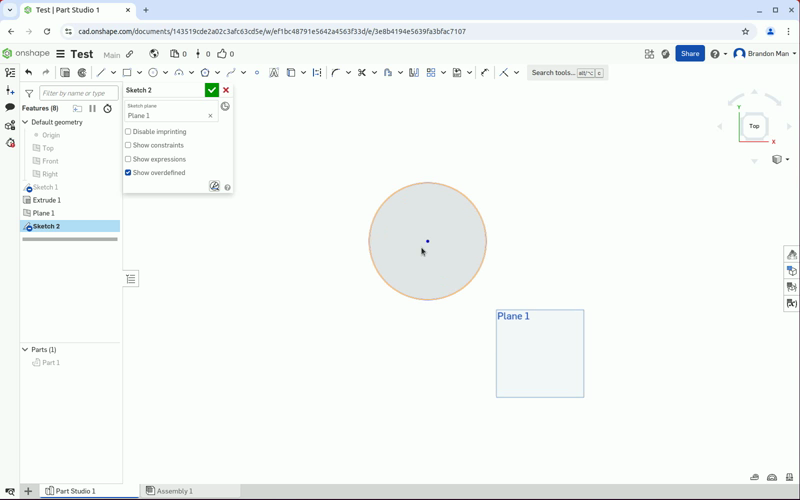
scroll(6)
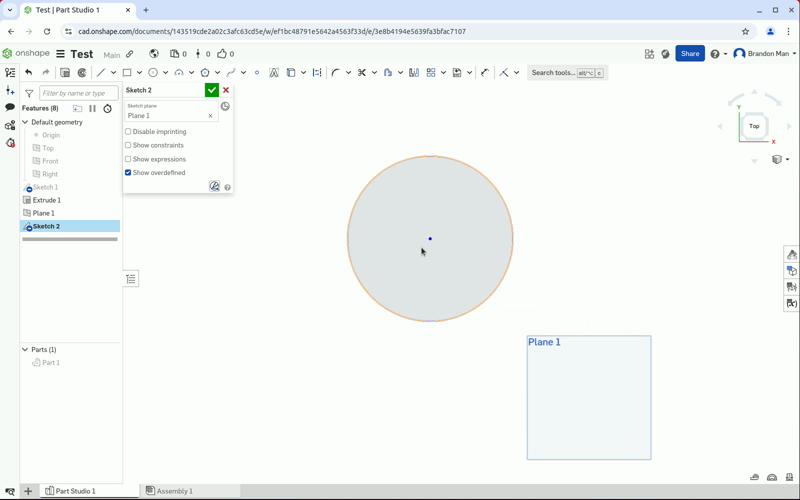
scroll(6)
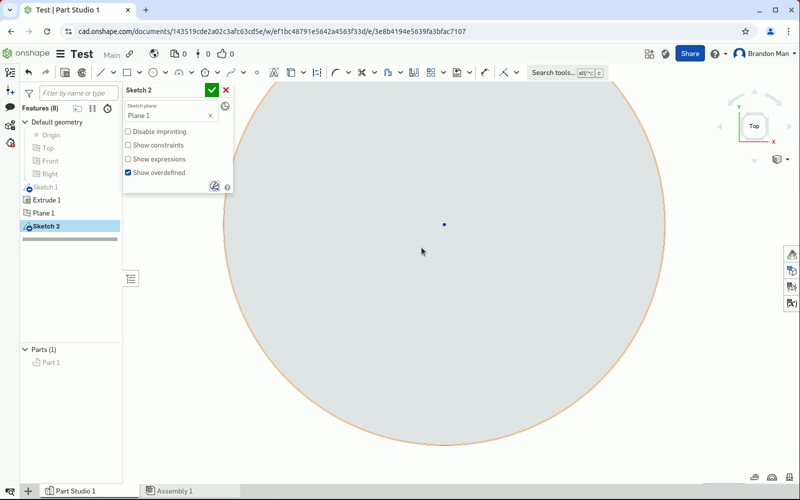
click(421, 247)
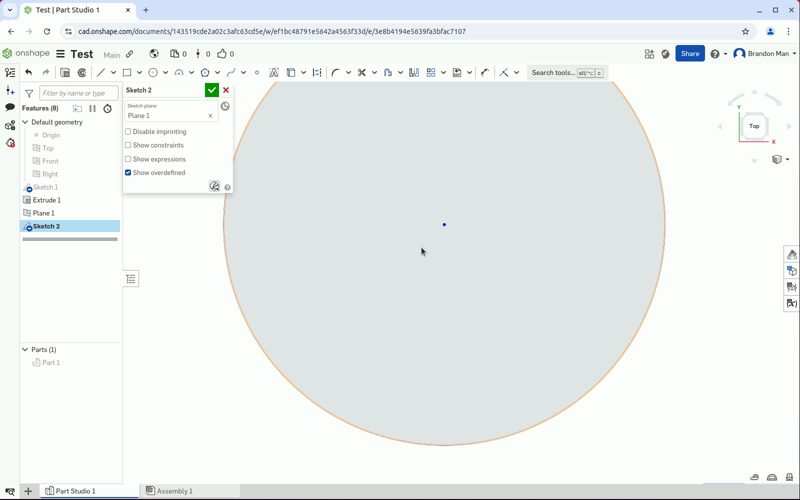
scroll(-6)
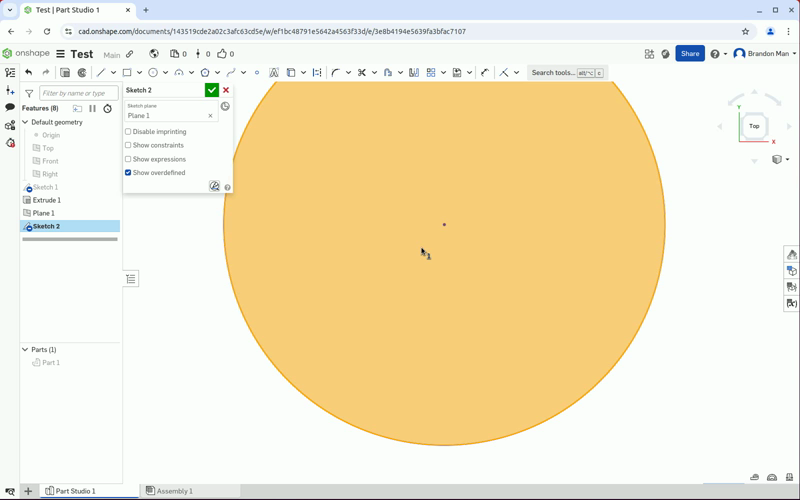
scroll(-6)
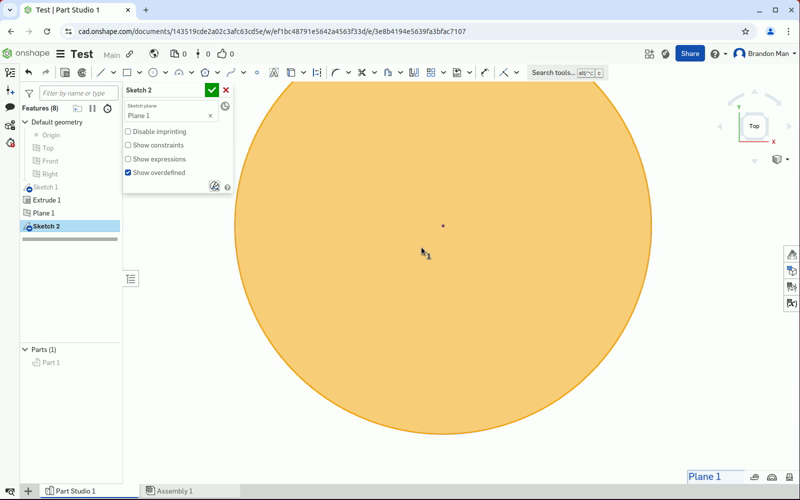
scroll(-6)
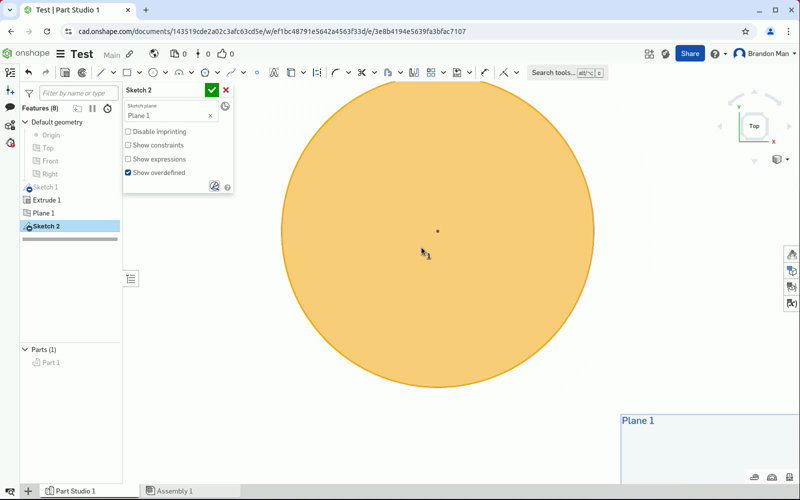
scroll(-6)
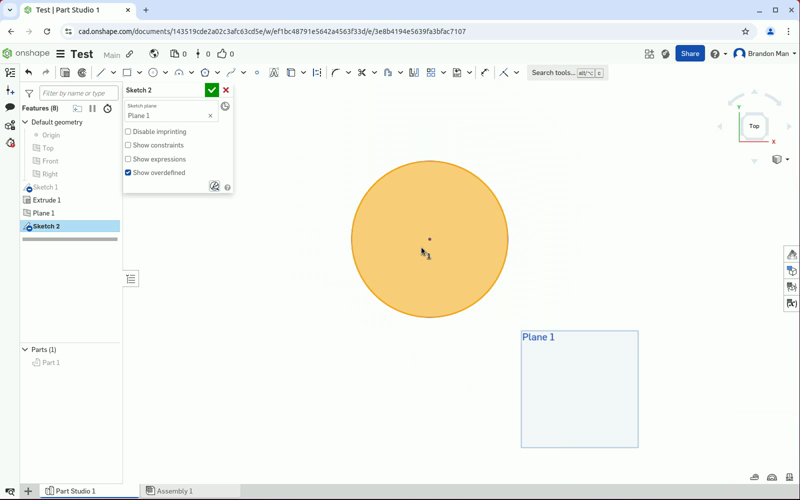
scroll(-6)
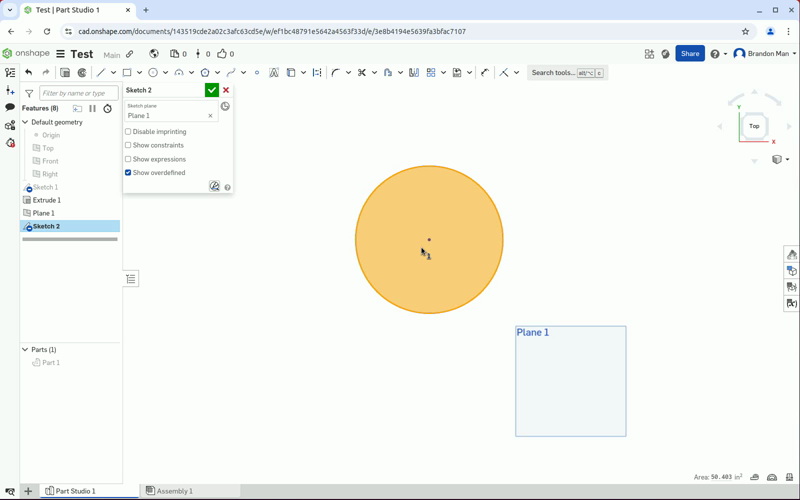
scroll(-6)
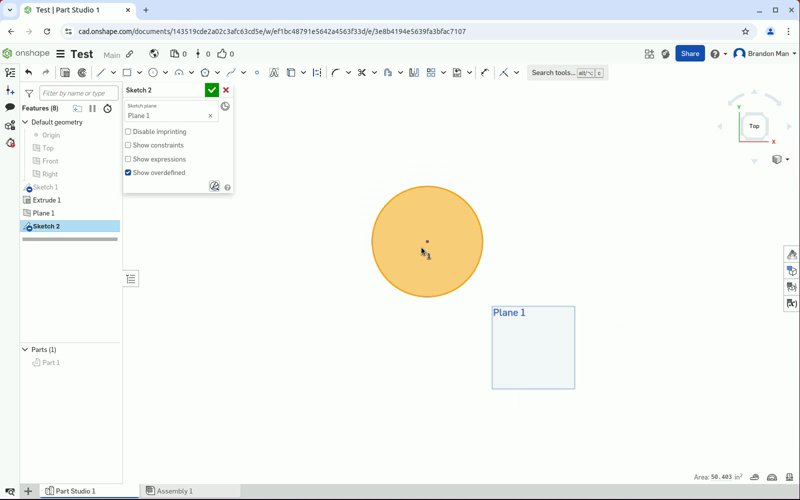
scroll(-6)
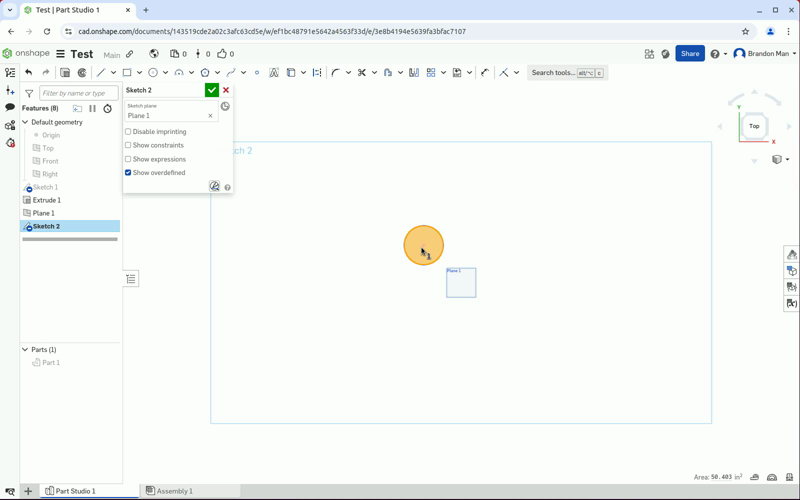
mouse_move(73, 352)
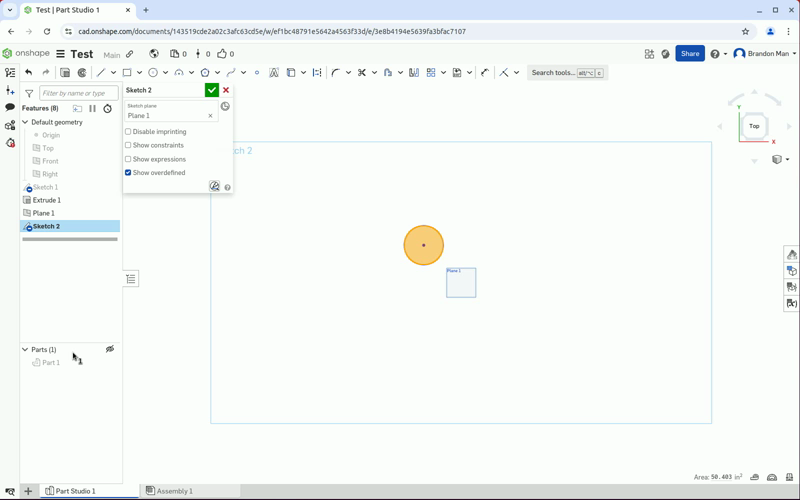
key(shift+y)
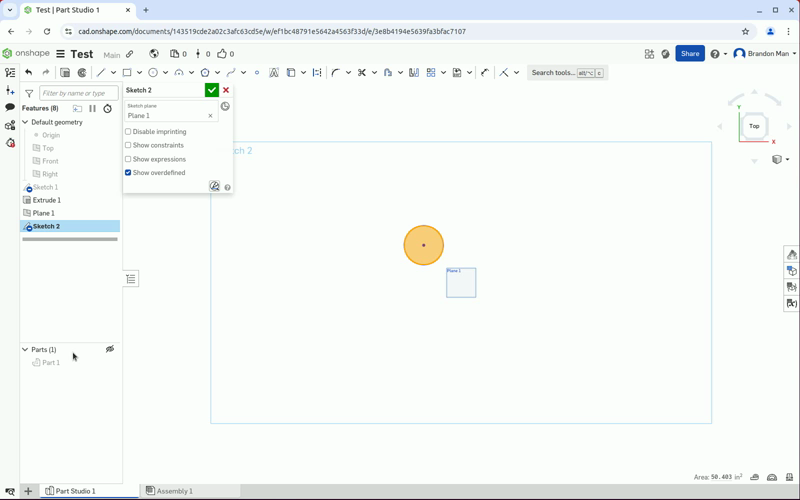
key(shift+e)
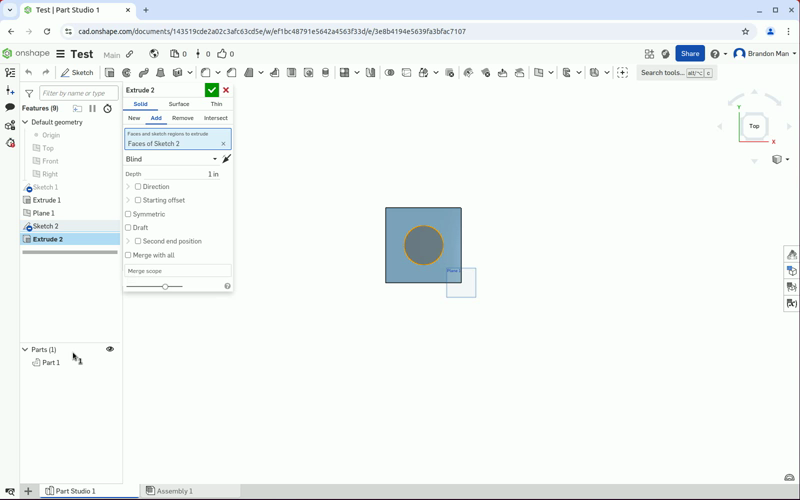
mouse_move(143, 106)
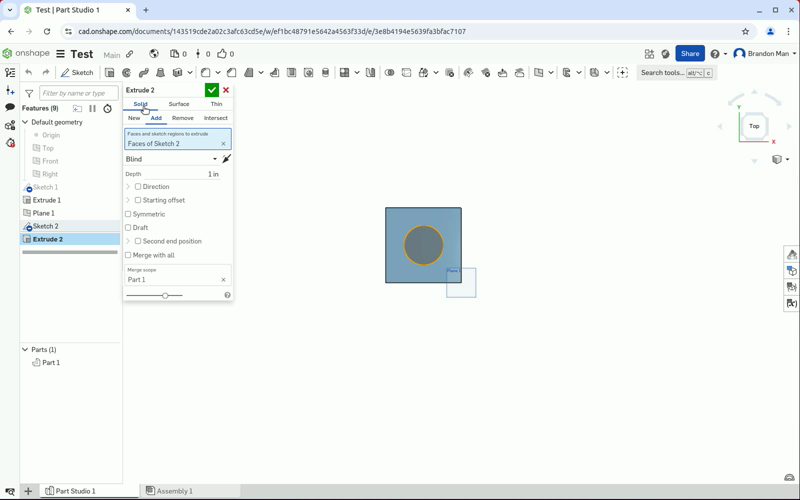
click(143, 106)
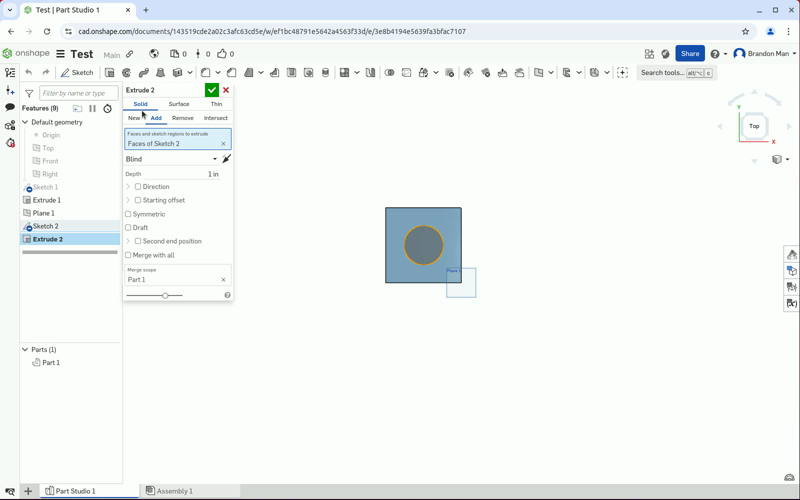
mouse_move(137, 120)
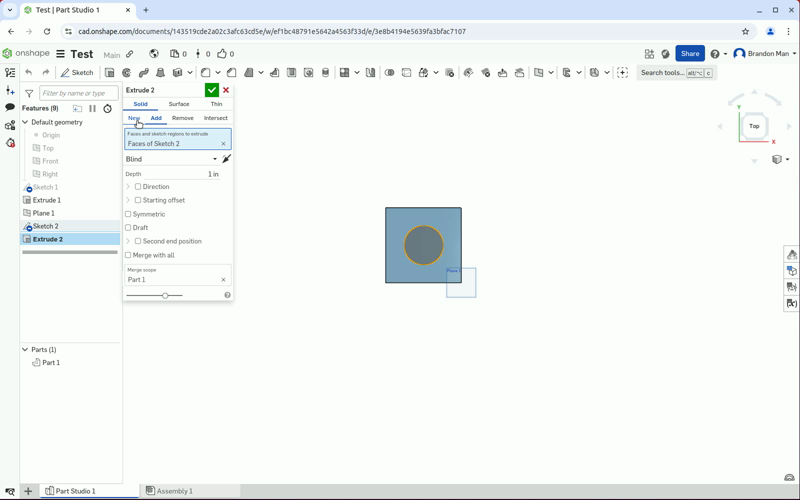
click(137, 120)
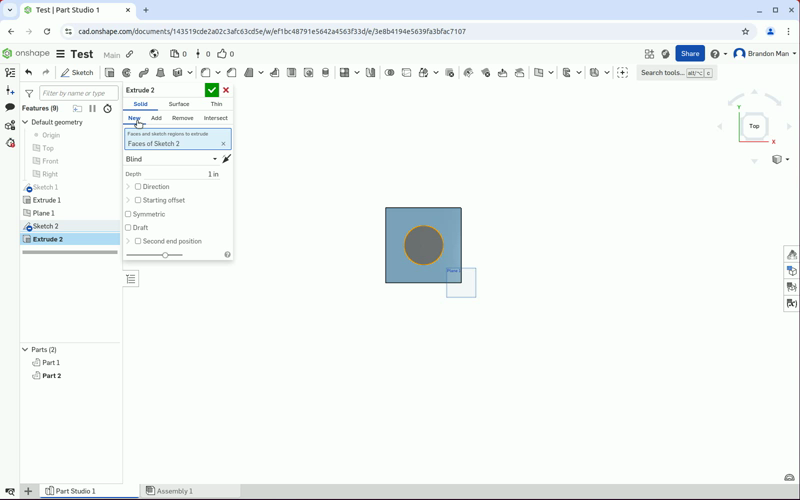
key(tab, 4)
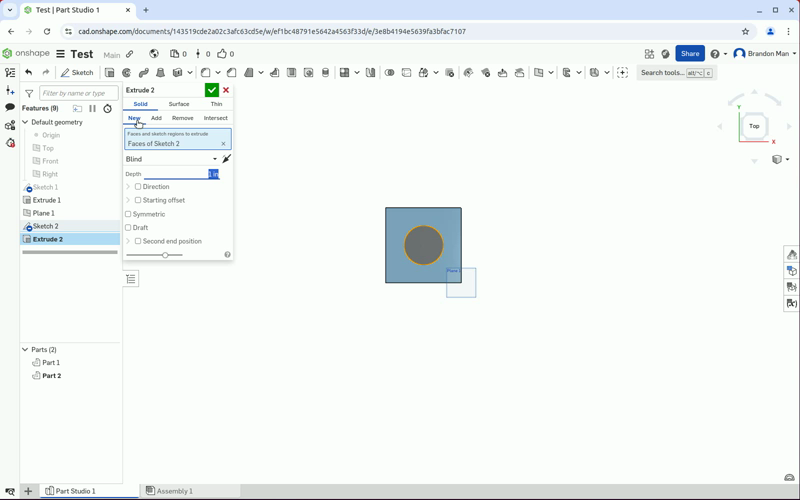
text(7.703)
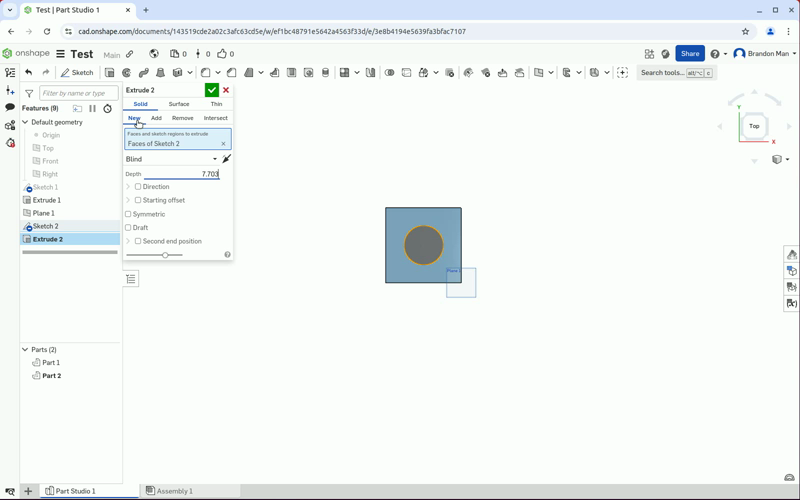
key(enter)
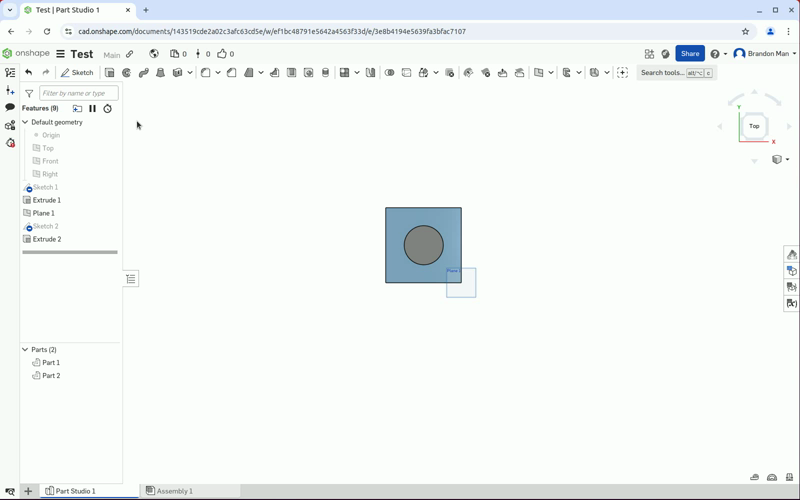
key(shift+h)
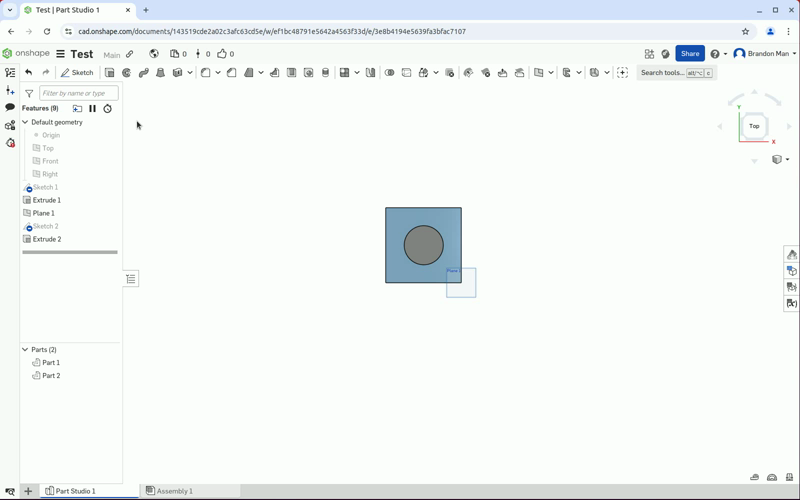
key(shift+h)
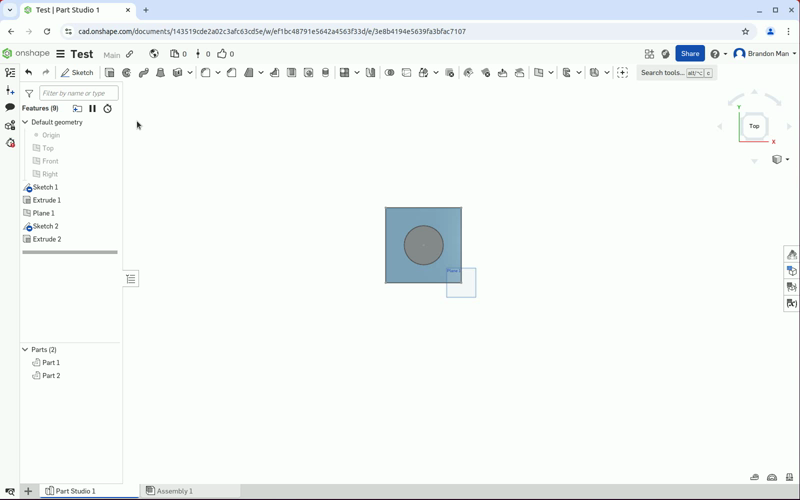
key(shift+7)
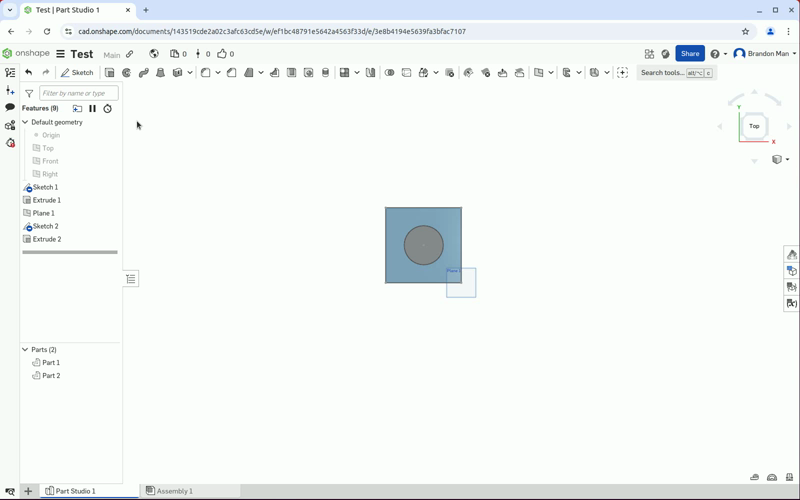
key(up, 3)
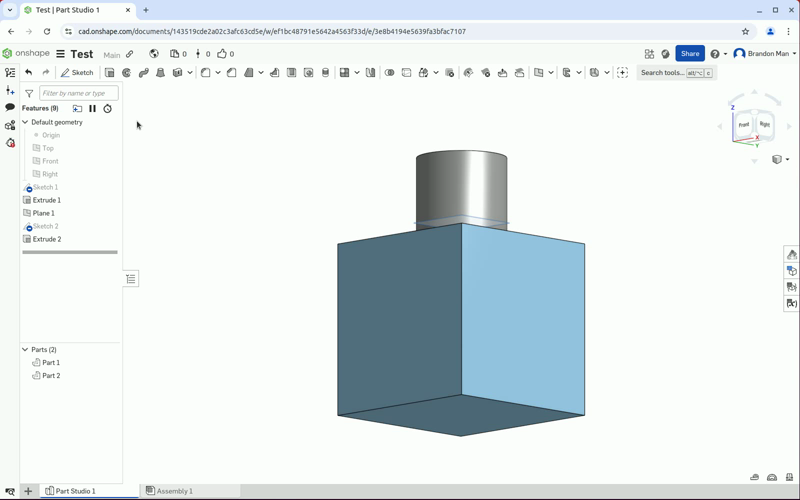
key(left, 3)
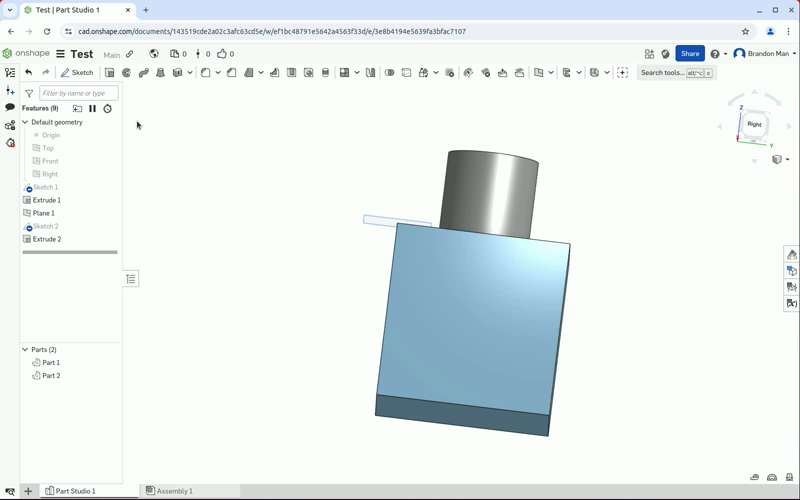
key(right, 3)
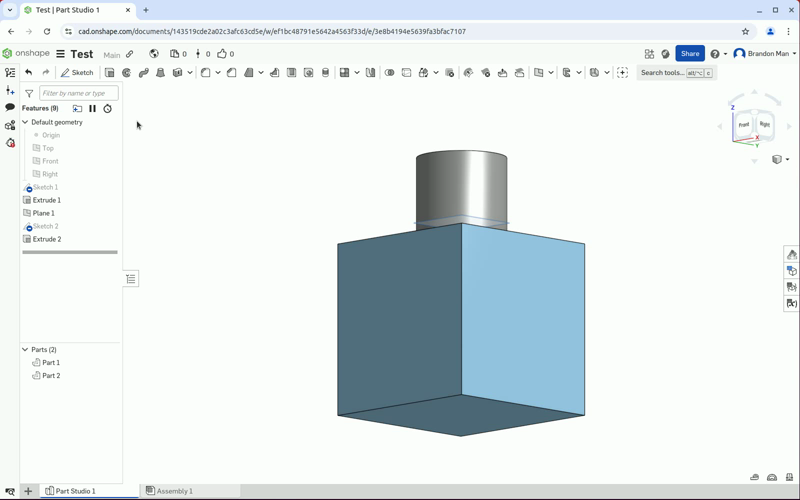
key(down, 3)
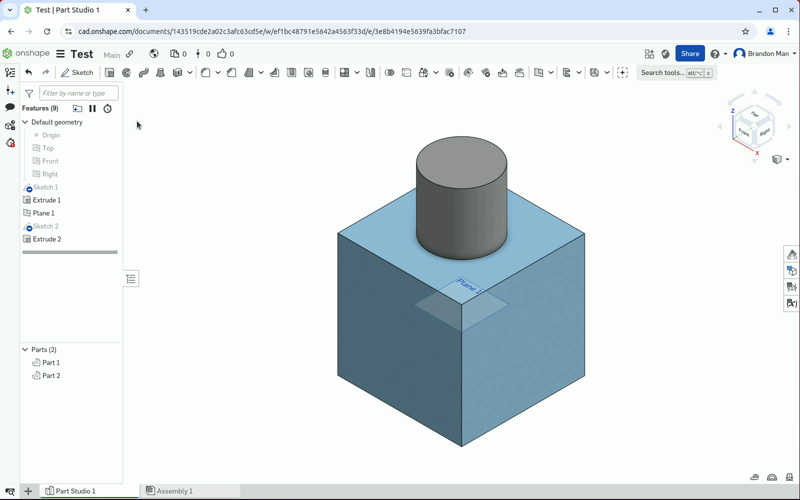
mouse_move(73, 189)
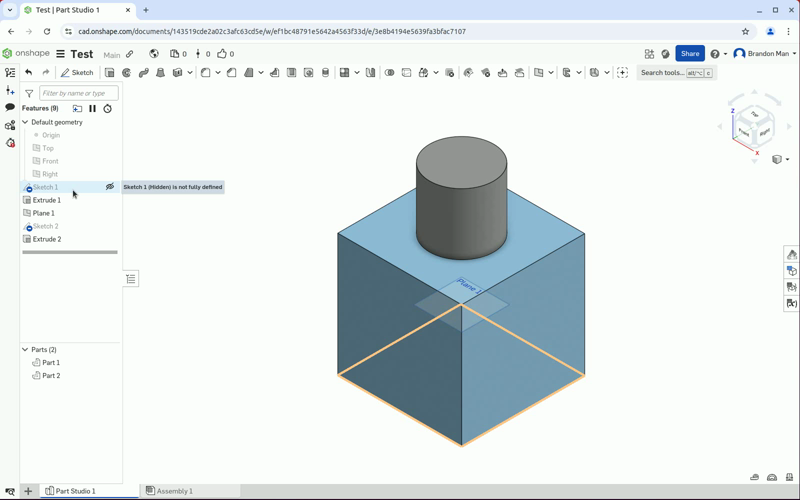
click(73, 189)